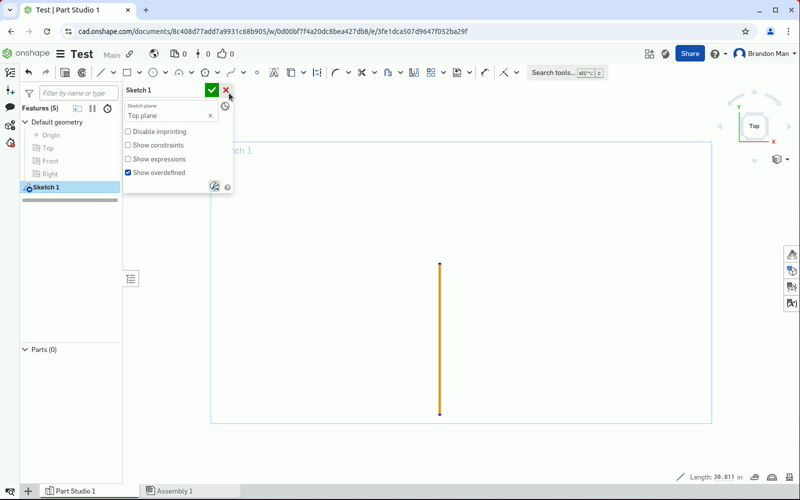
key(shift+h)
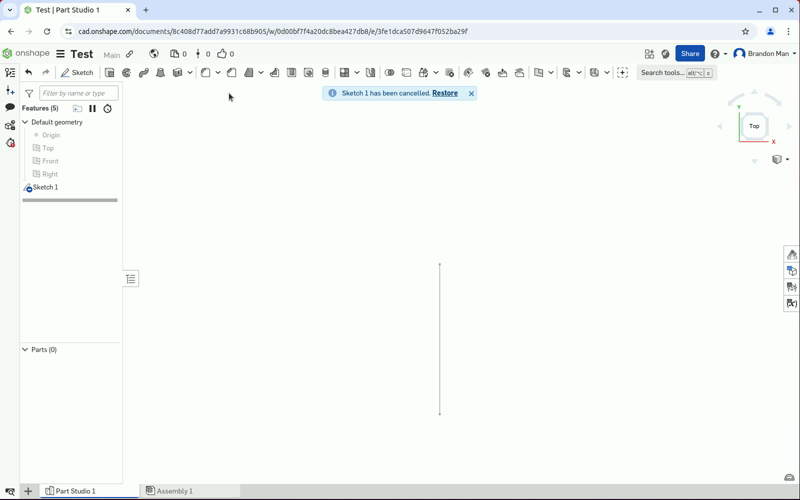
key(shift+s)
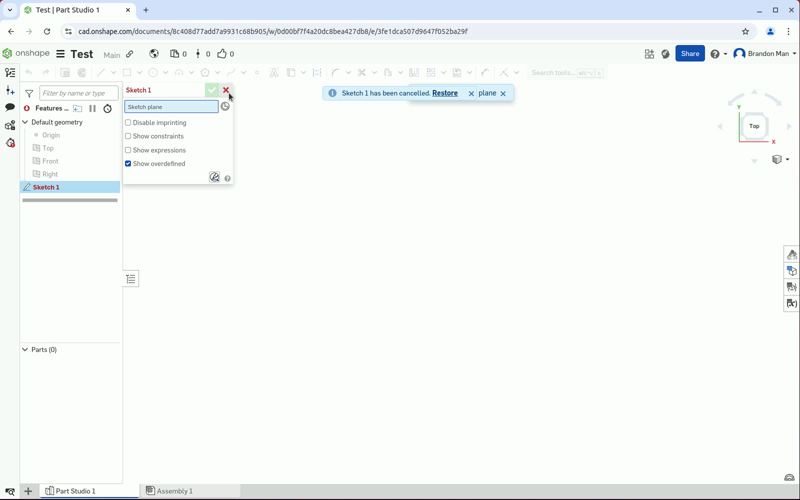
mouse_move(73, 150)
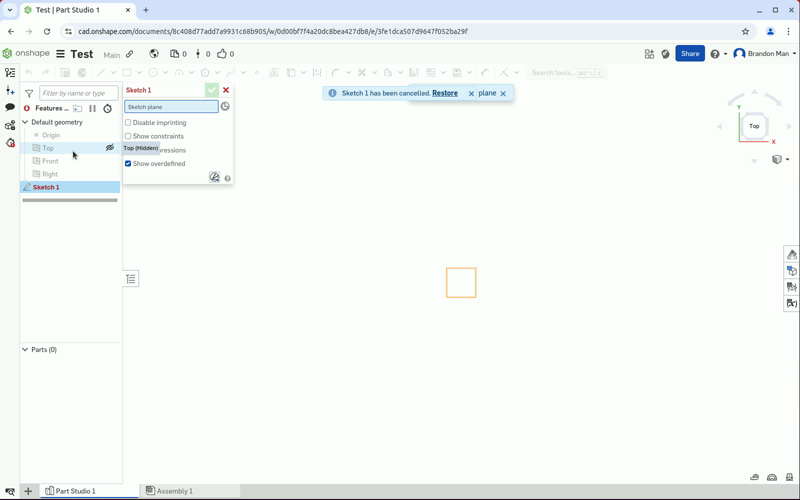
click(73, 150)
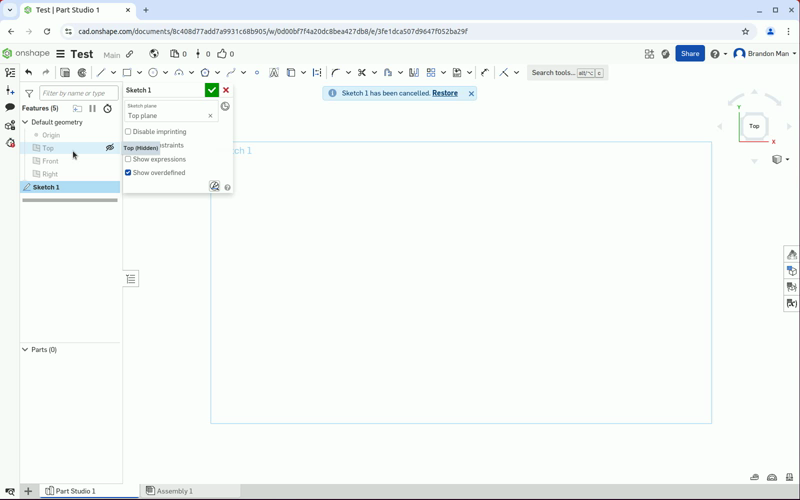
mouse_move(73, 352)
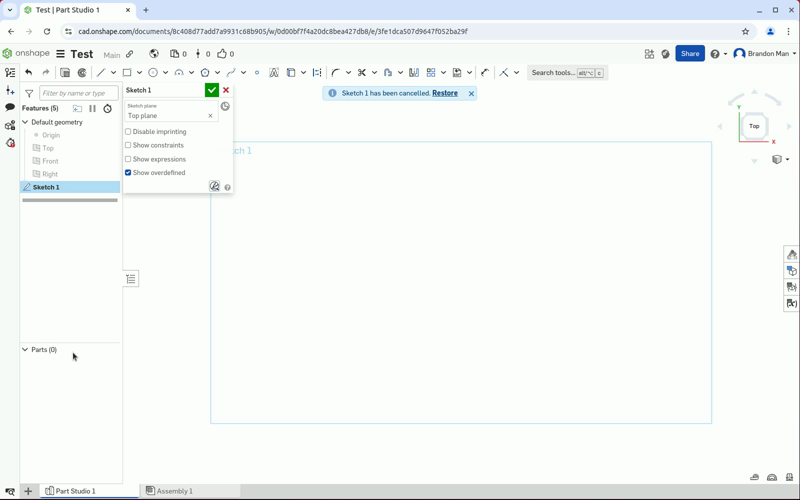
key(y)
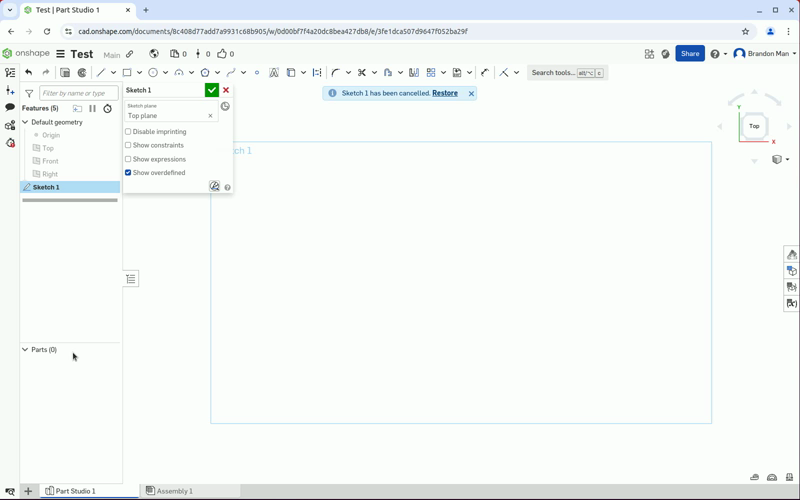
key(c)
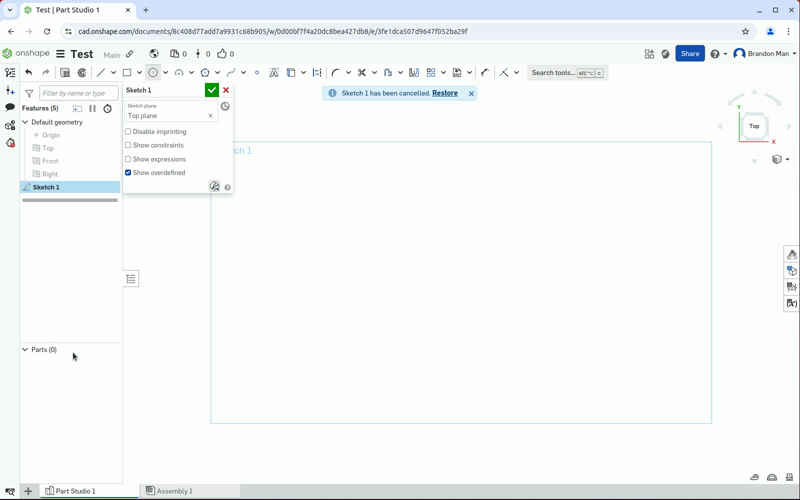
key_down(shift)
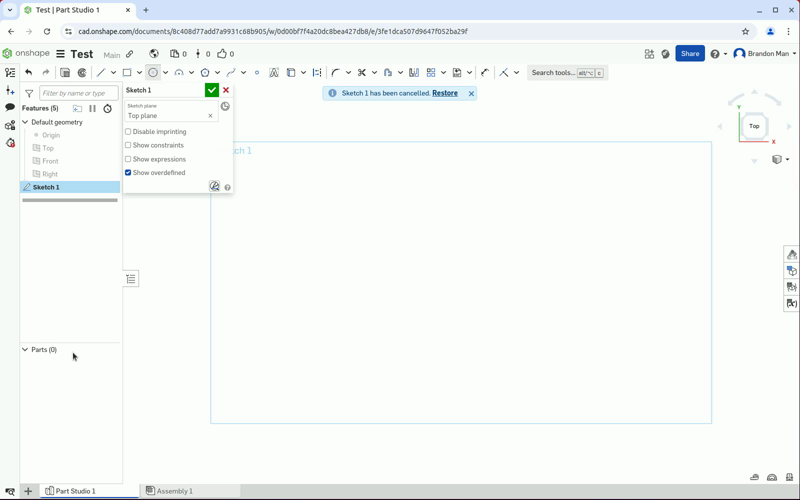
mouse_move(461, 282)
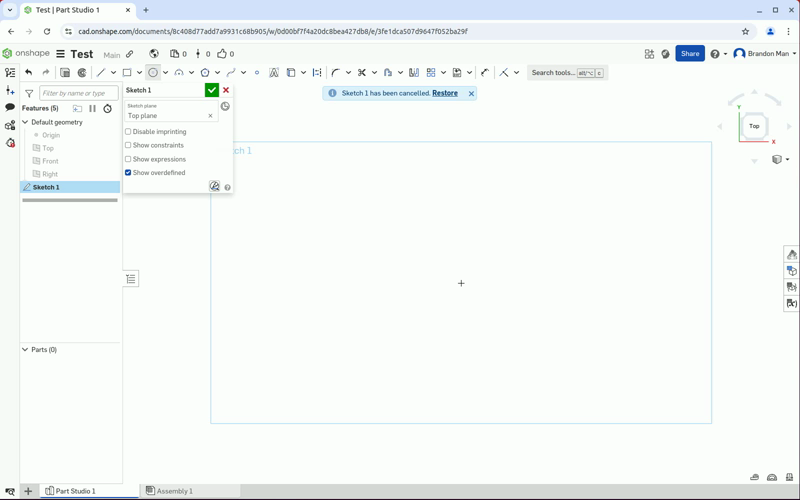
click(461, 282)
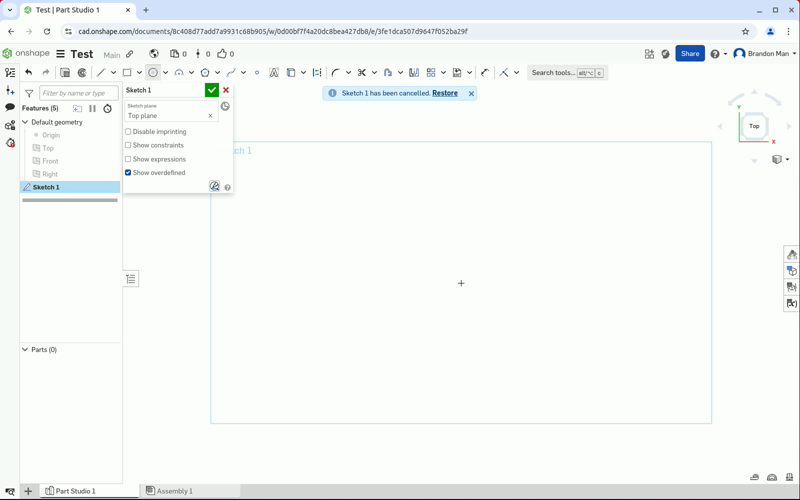
key_up(shift)
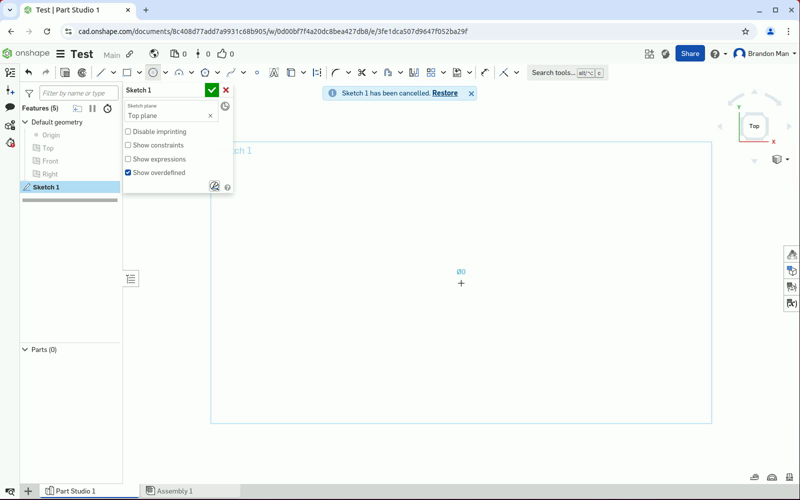
mouse_move(574, 282)
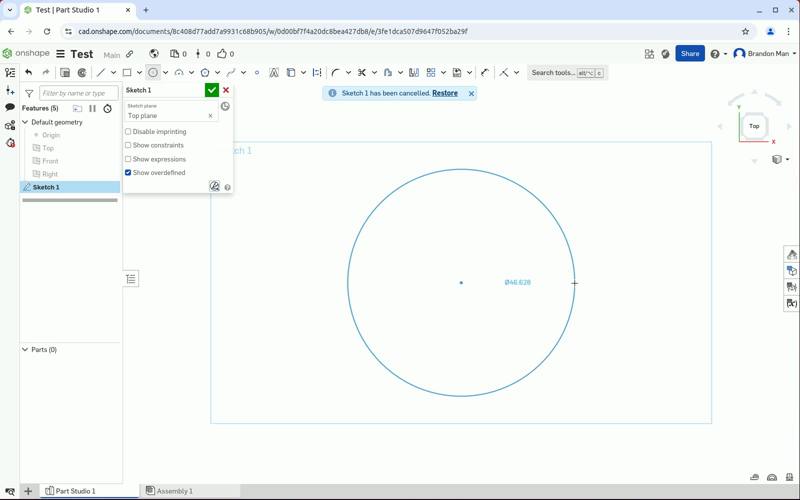
click(574, 282)
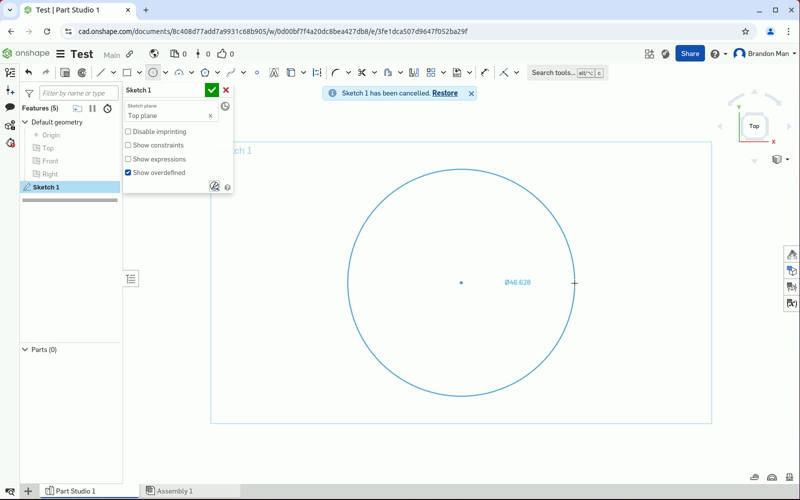
key(esc)
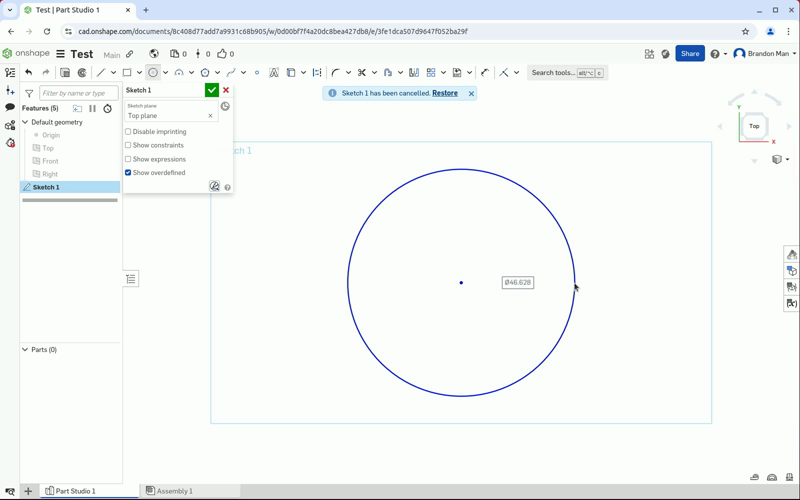
key(c)
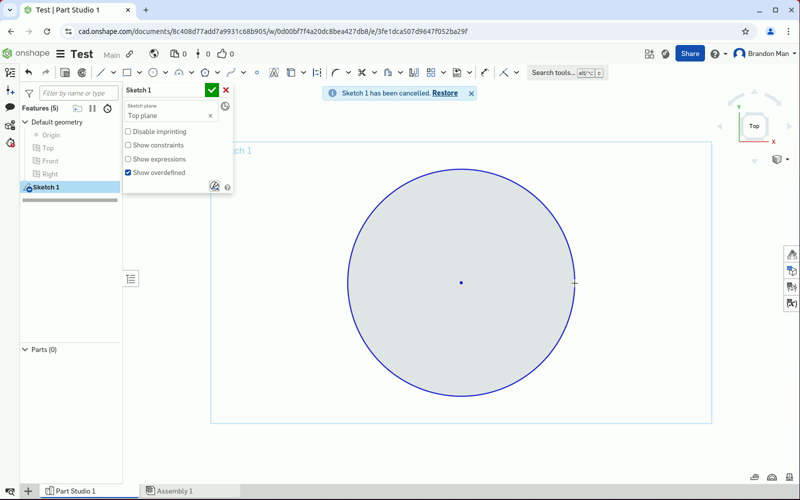
key_down(shift)
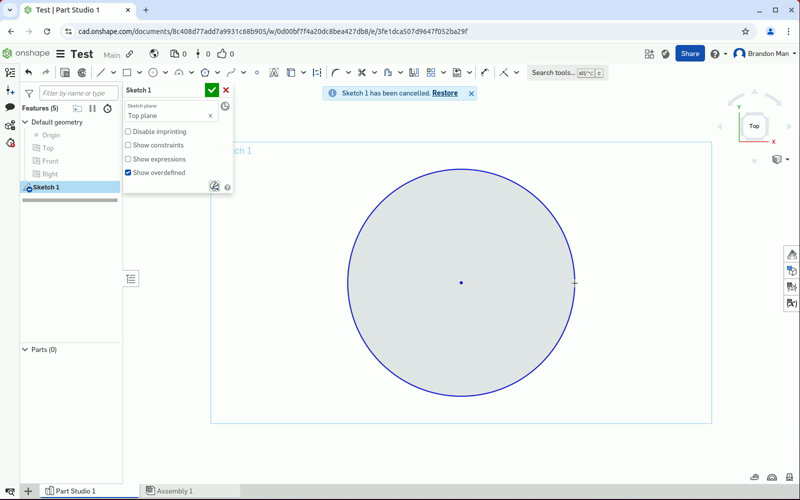
mouse_move(461, 282)
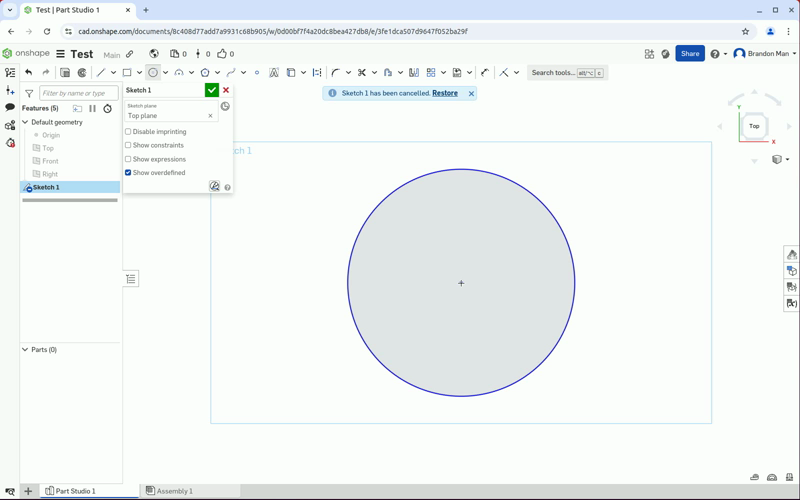
click(461, 282)
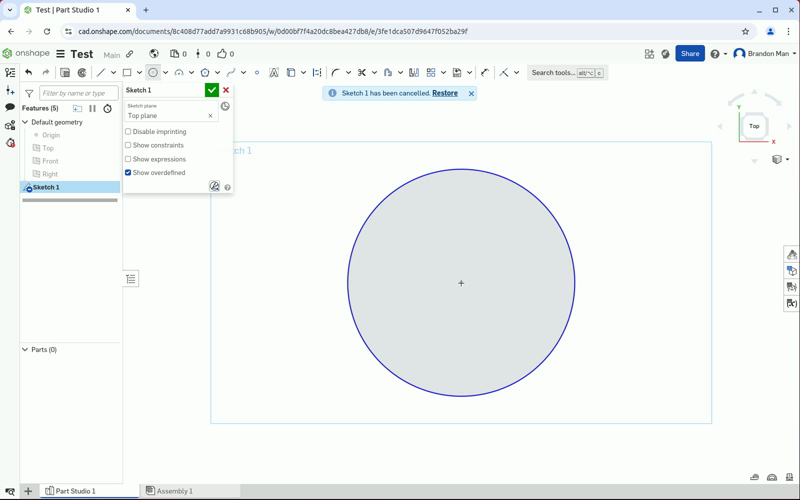
key_up(shift)
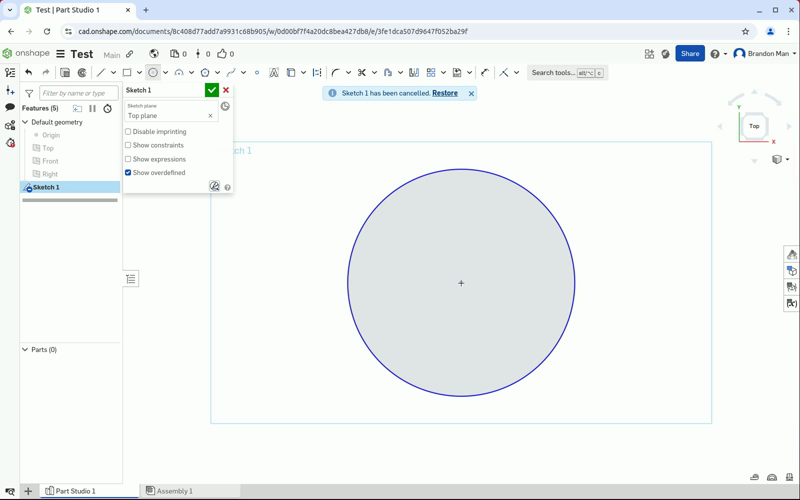
mouse_move(567, 282)
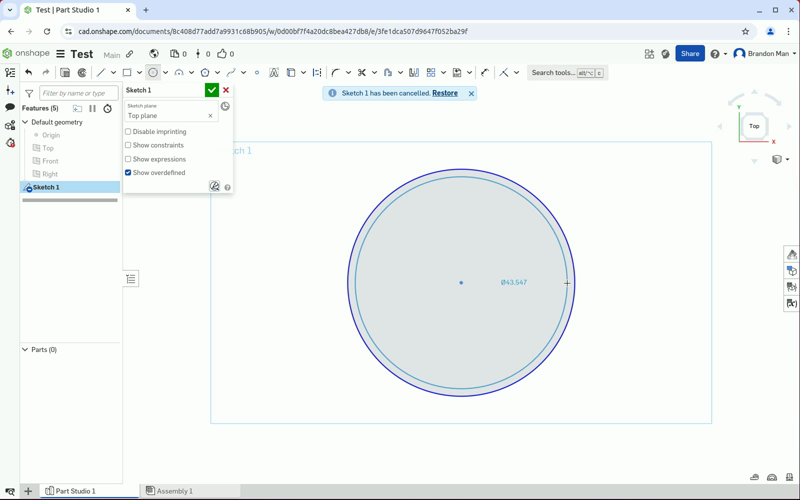
click(567, 282)
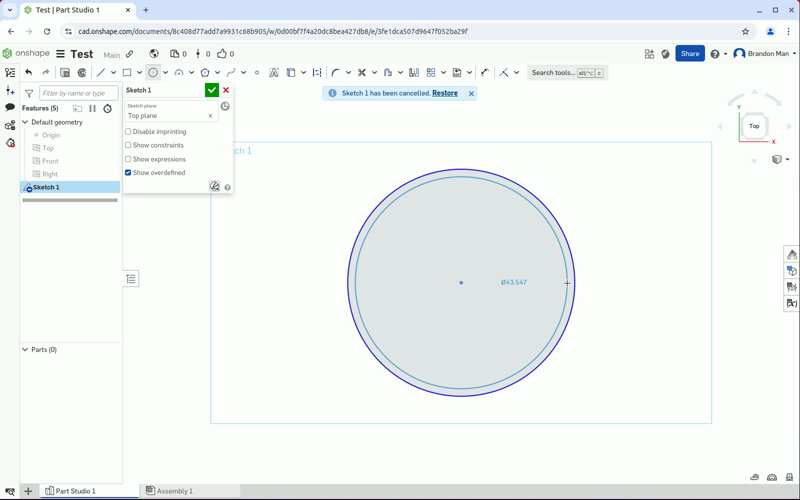
key(esc)
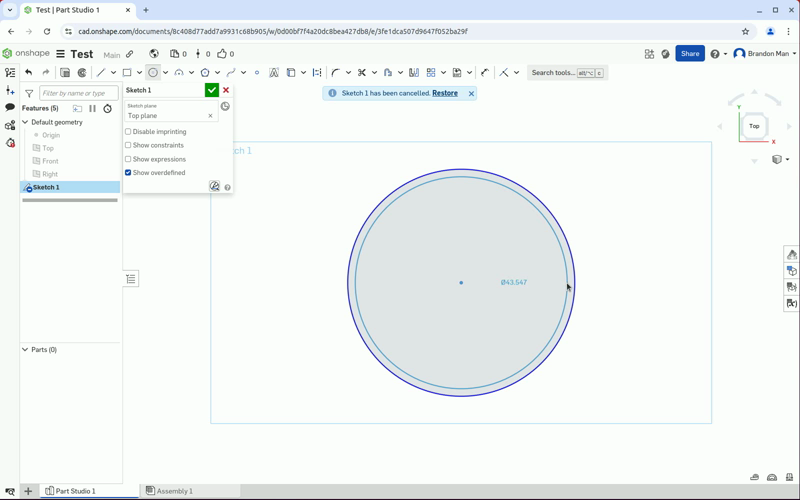
mouse_move(526, 194)
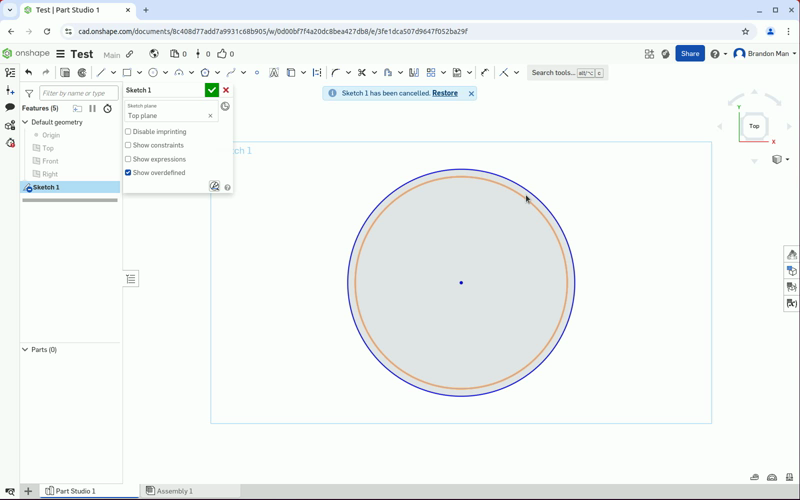
click(526, 194)
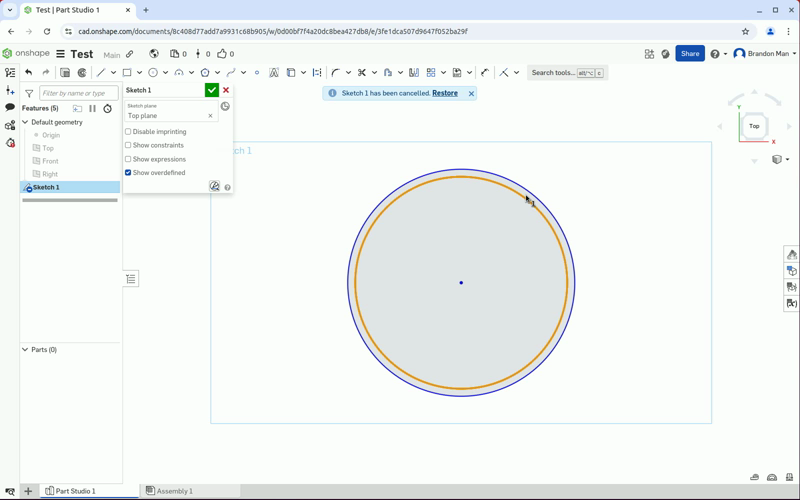
mouse_move(73, 352)
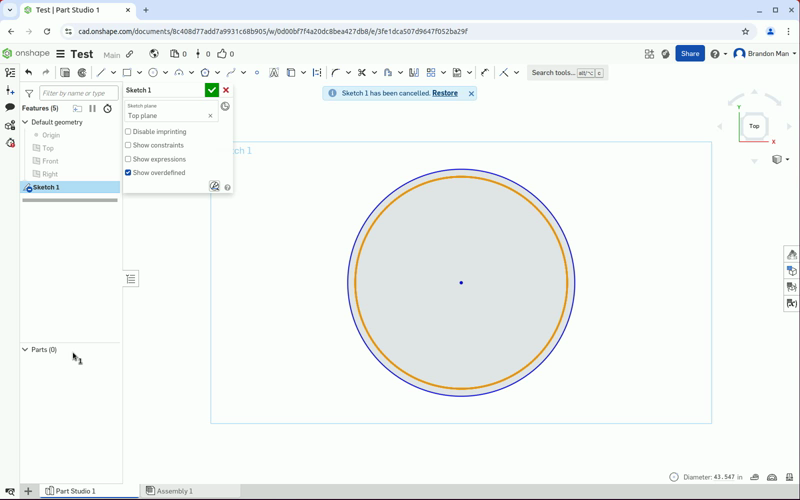
key(shift+y)
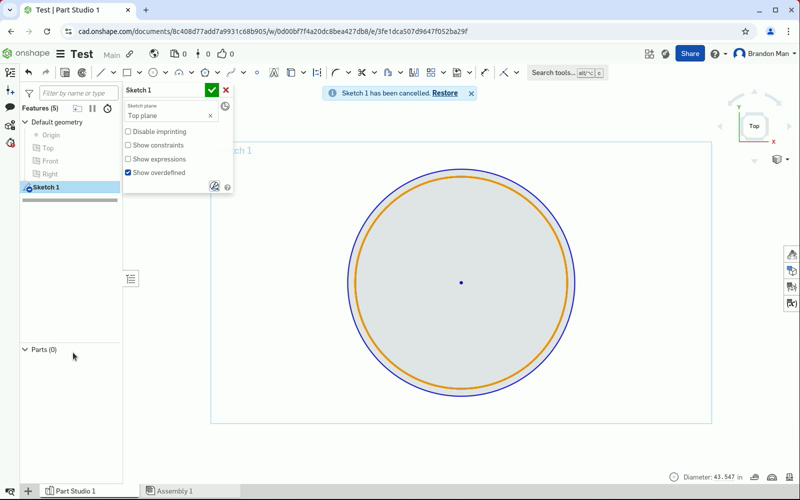
key(shift+e)
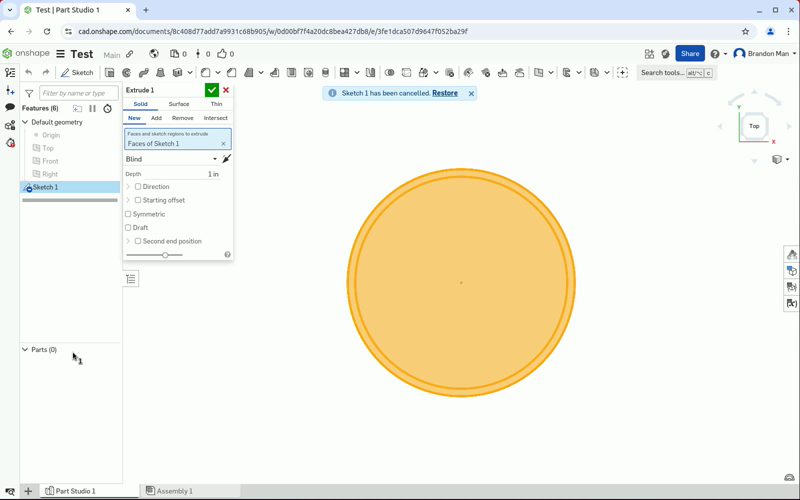
mouse_move(143, 106)
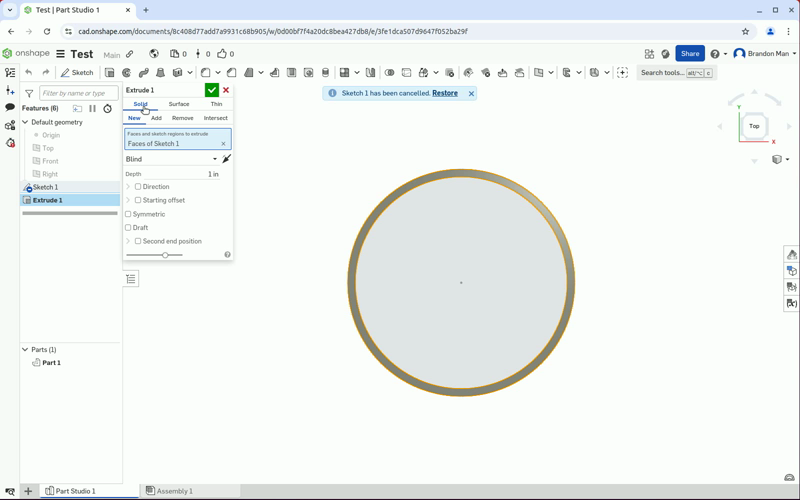
click(143, 106)
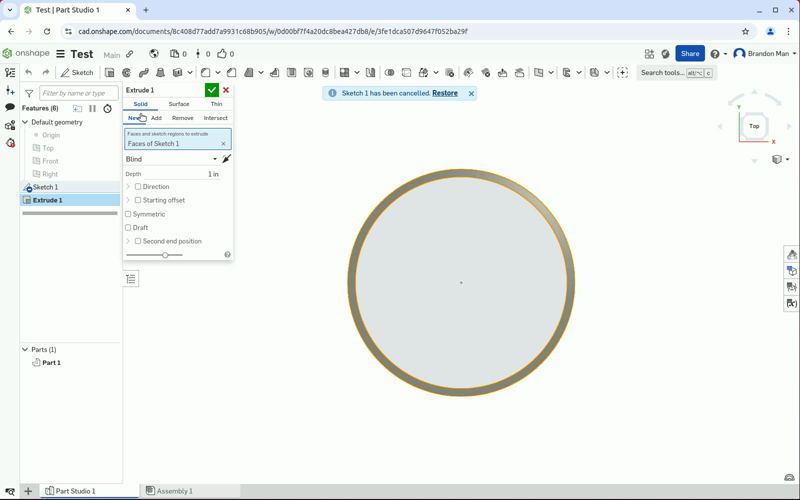
mouse_move(137, 120)
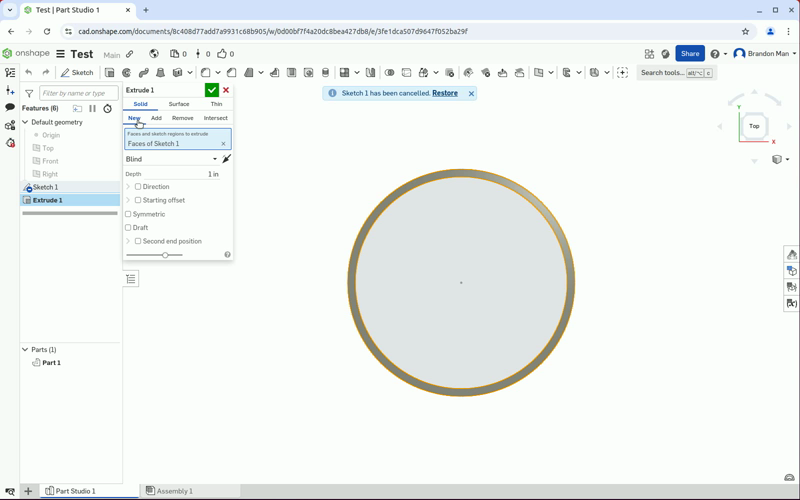
click(137, 120)
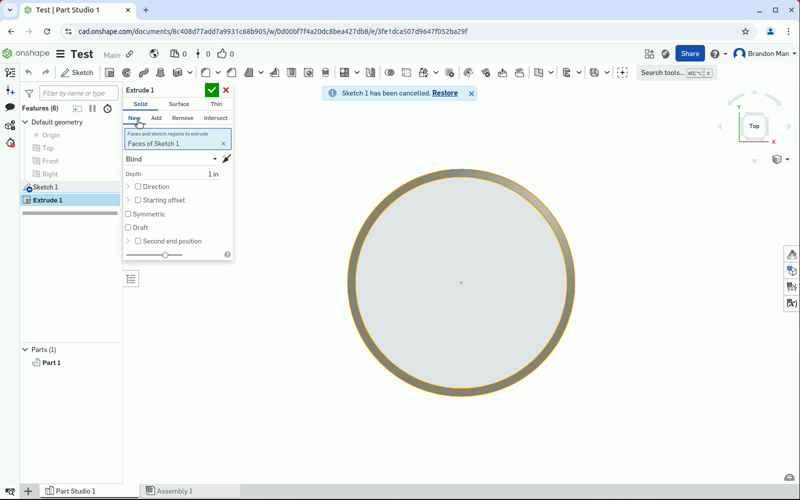
key(tab, 4)
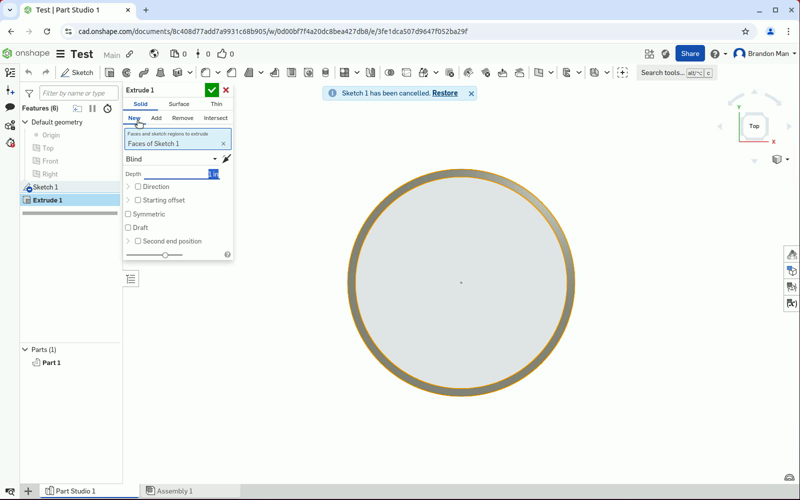
text(3.611)
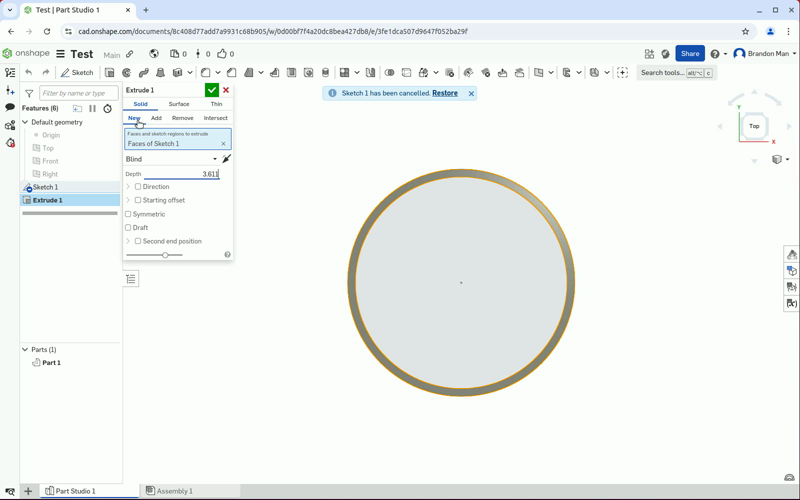
key(enter)
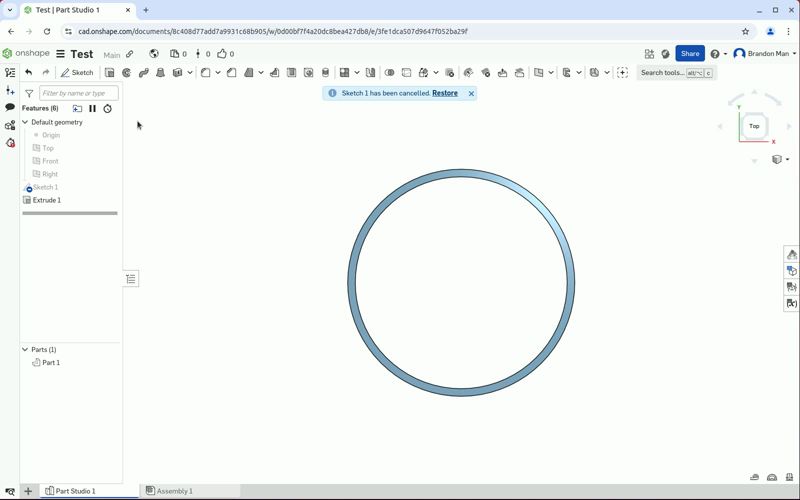
key(shift+h)
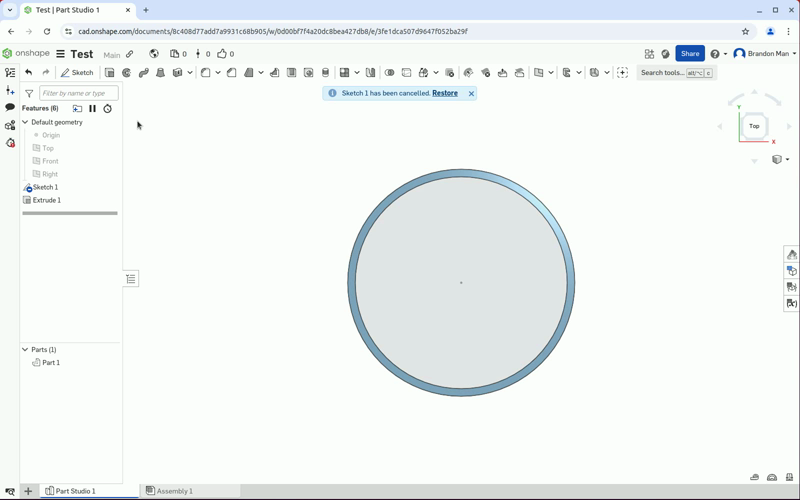
key(shift+h)
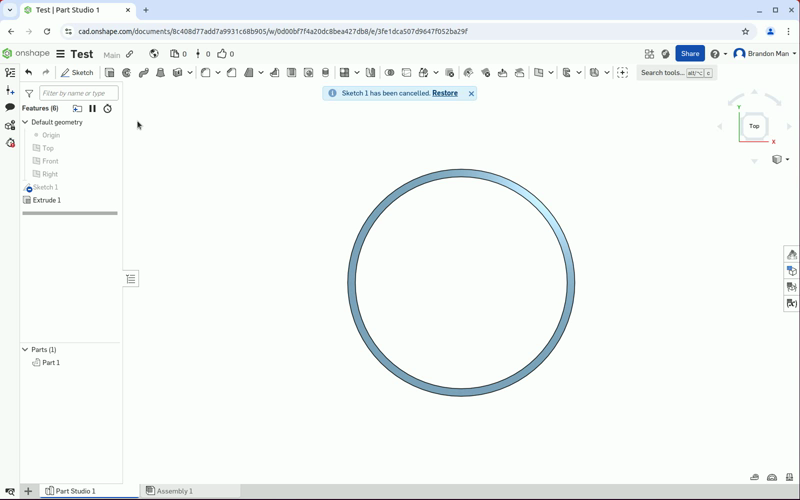
mouse_move(73, 189)
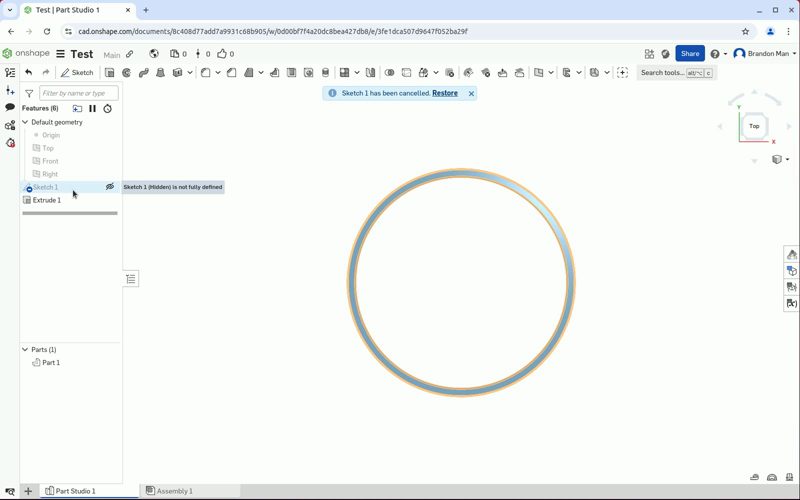
click(73, 189)
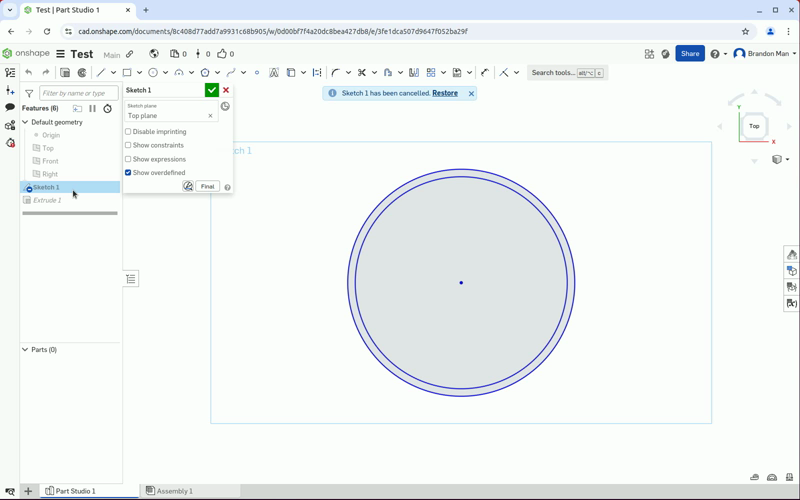
mouse_move(229, 92)
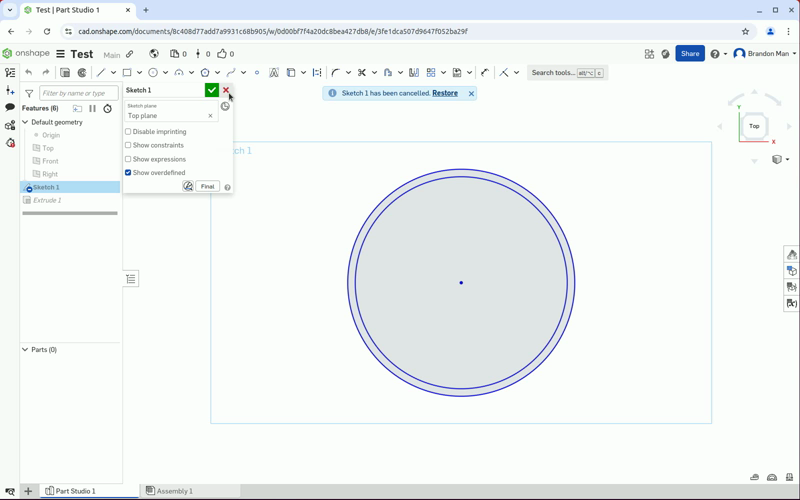
click(229, 92)
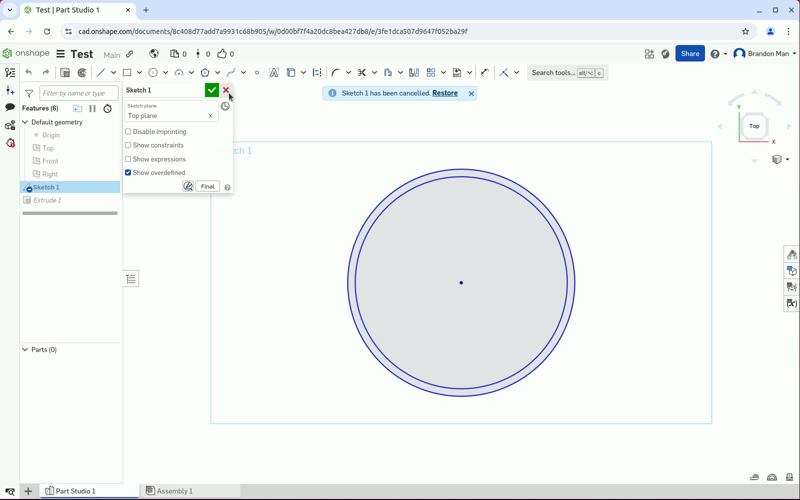
key(shift+s)
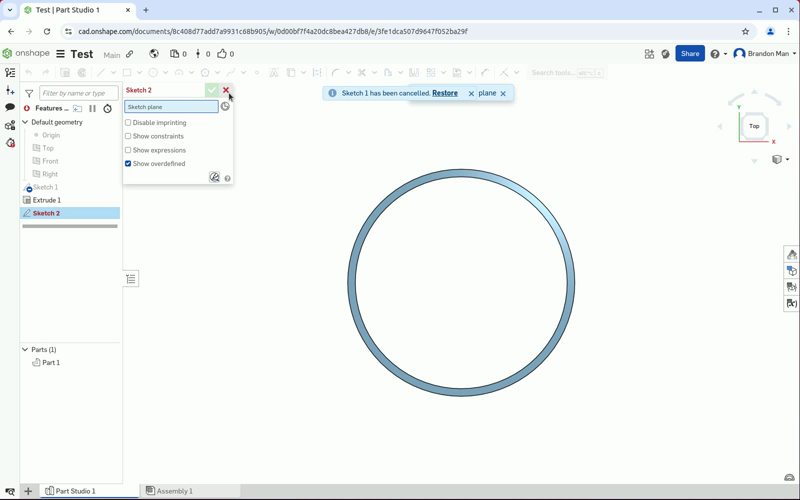
mouse_move(73, 150)
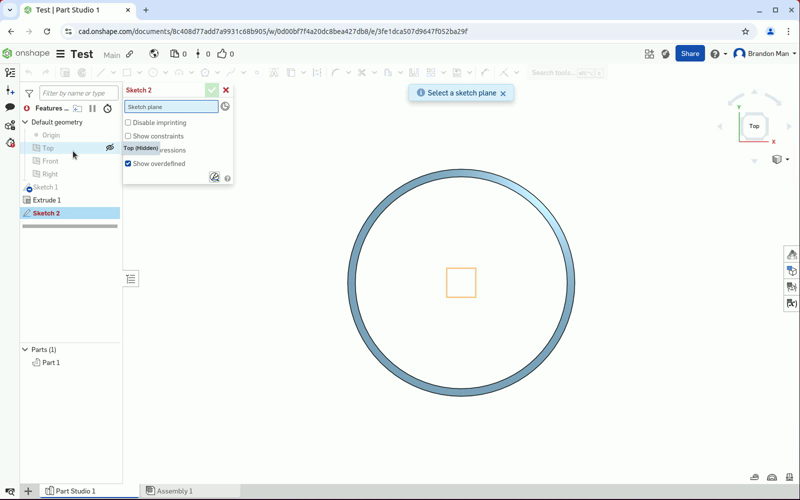
click(73, 150)
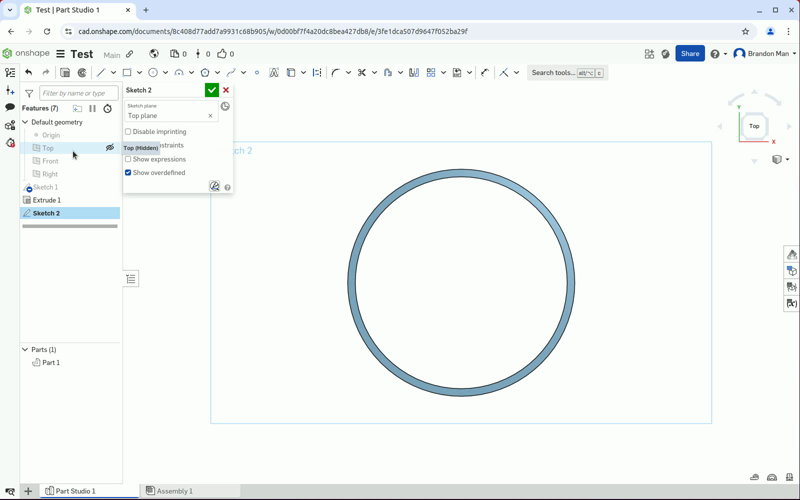
mouse_move(73, 352)
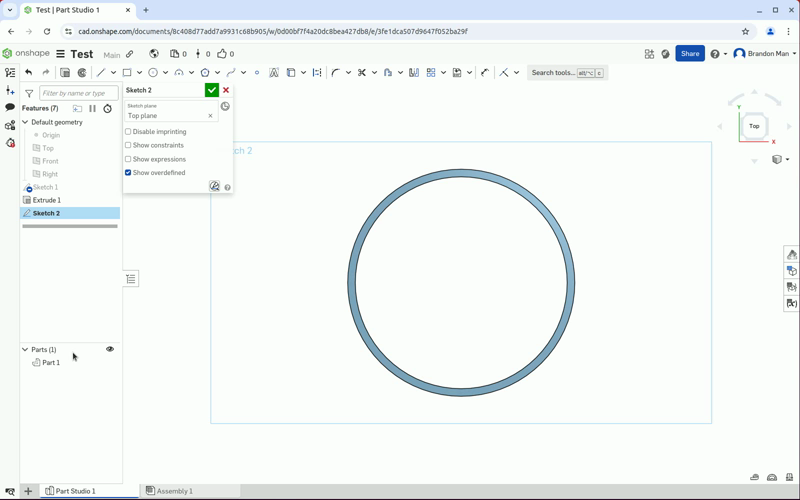
key(y)
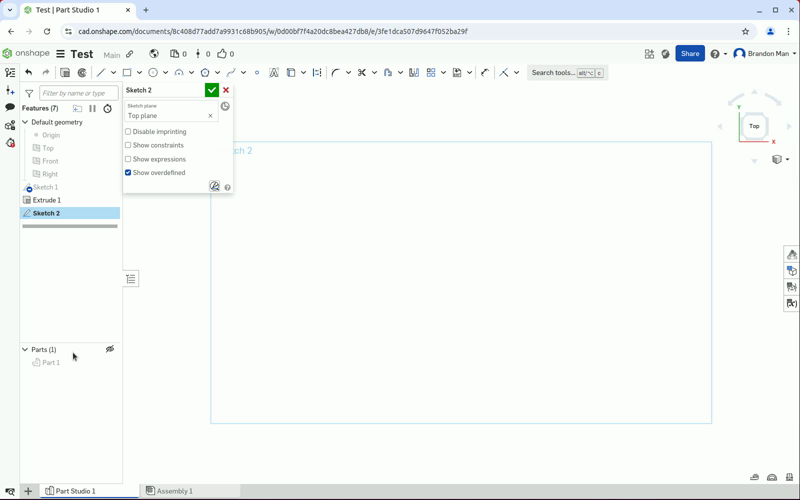
key(c)
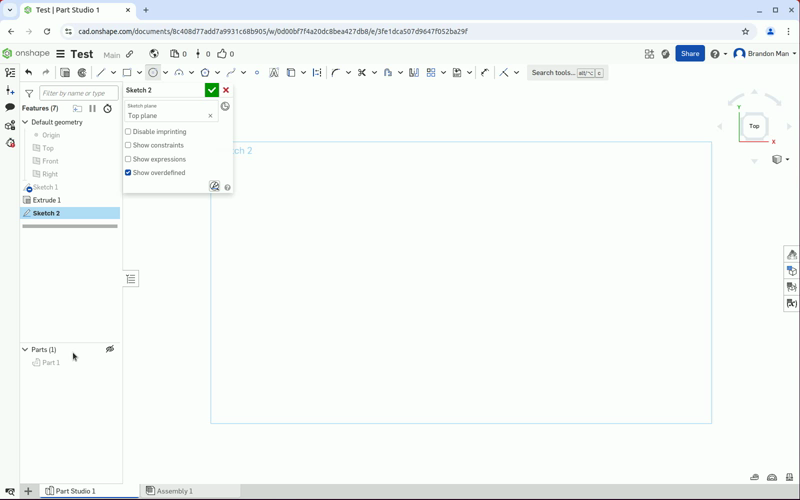
key_down(shift)
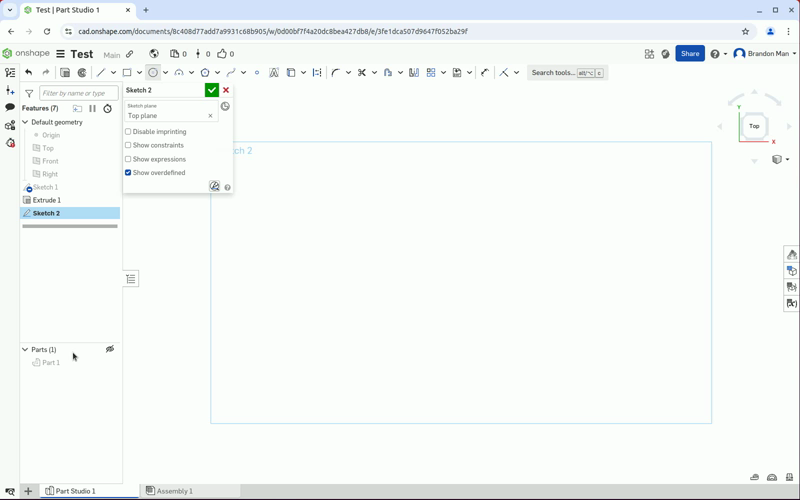
mouse_move(460, 282)
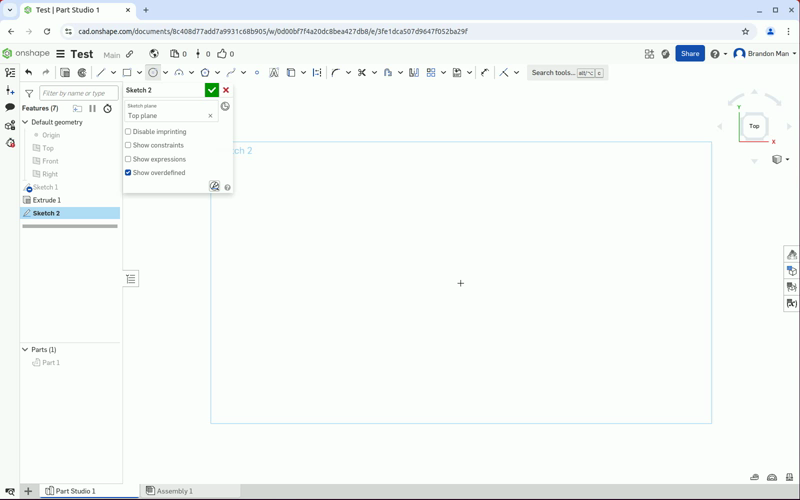
click(460, 282)
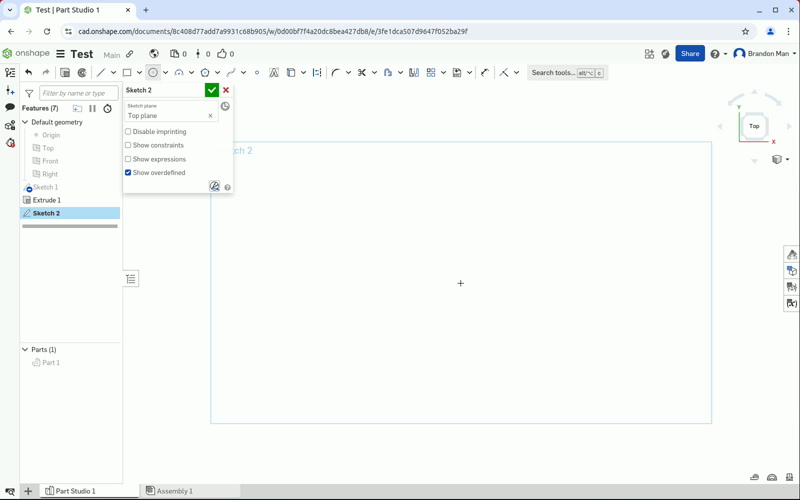
key_up(shift)
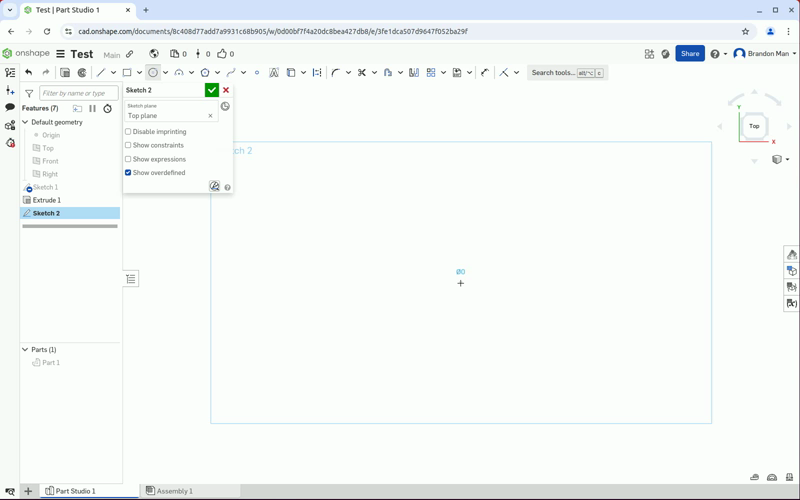
mouse_move(567, 282)
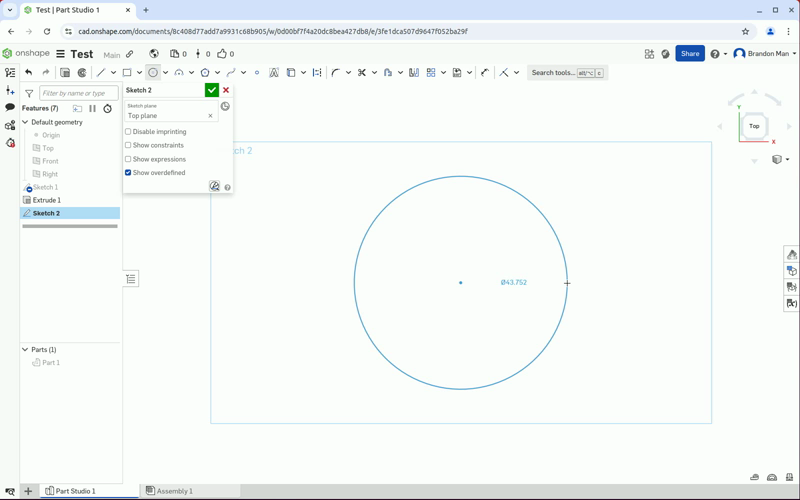
click(567, 282)
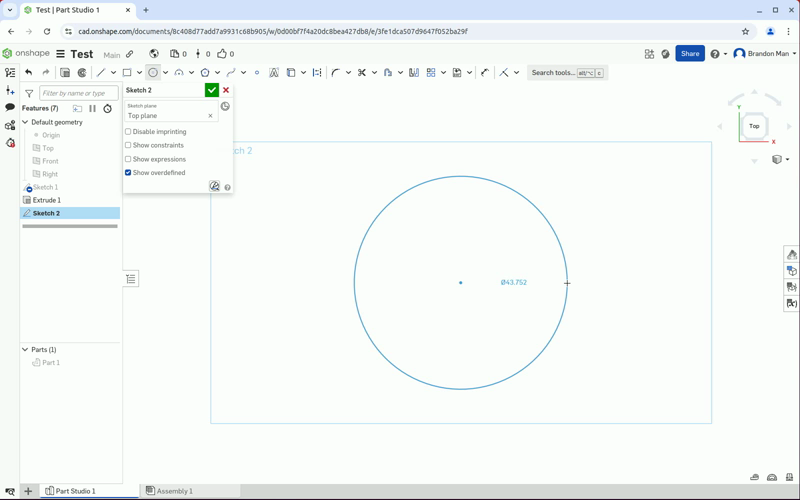
key(esc)
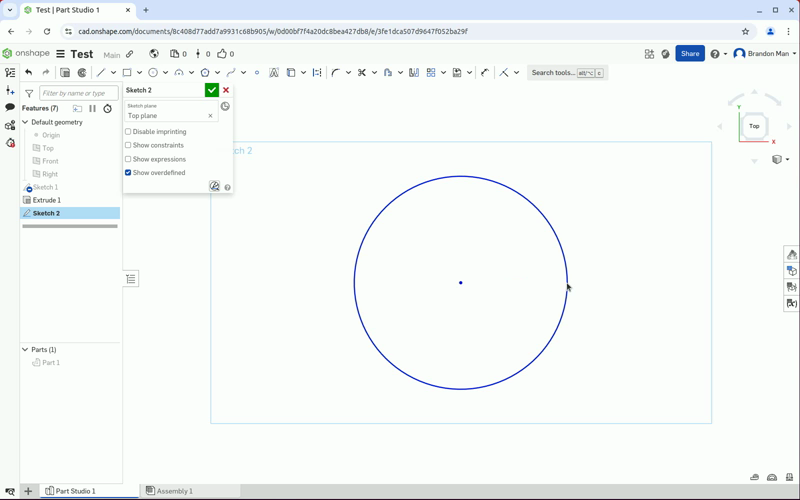
key(c)
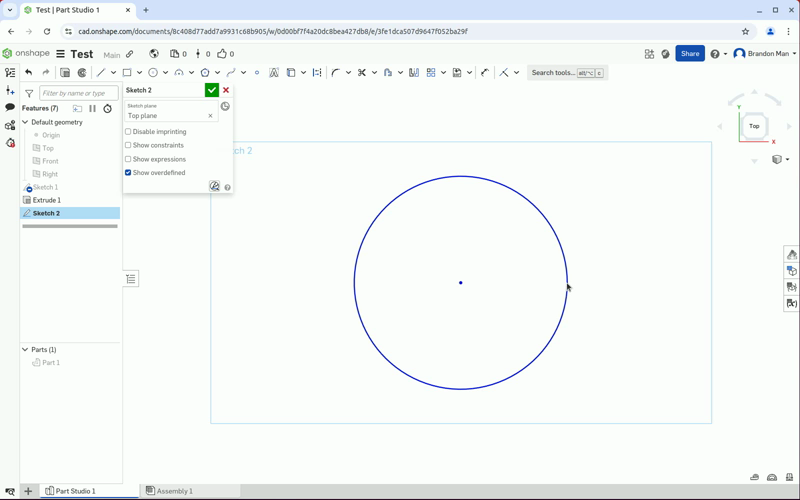
key_down(shift)
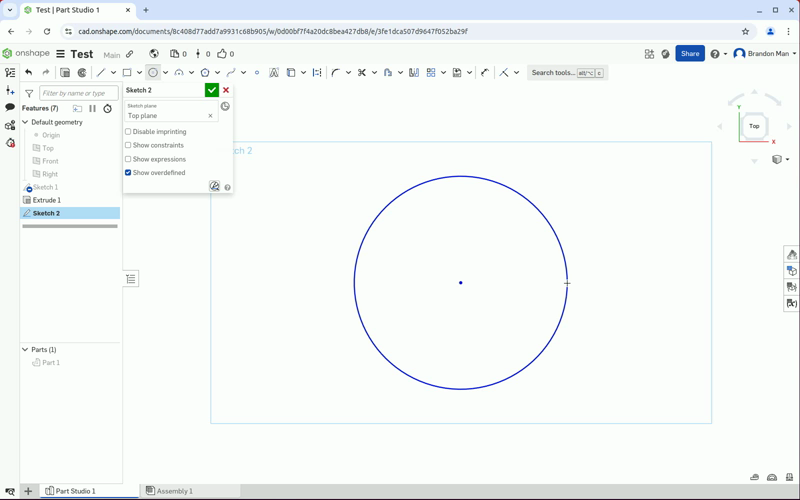
mouse_move(460, 282)
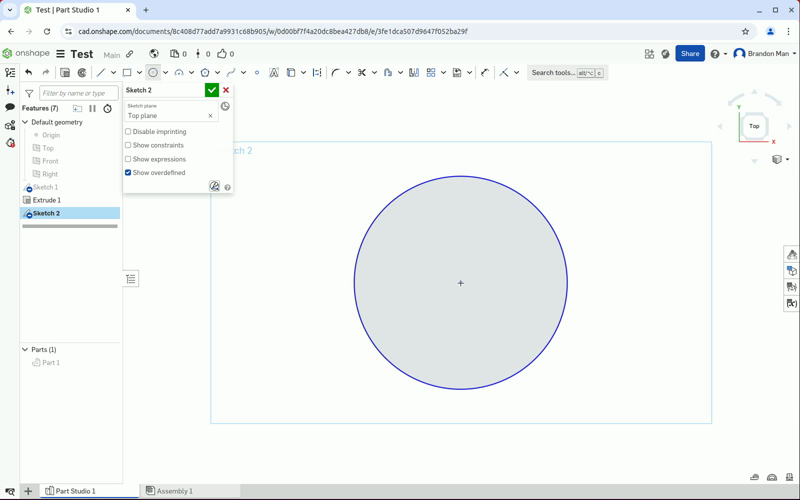
click(460, 282)
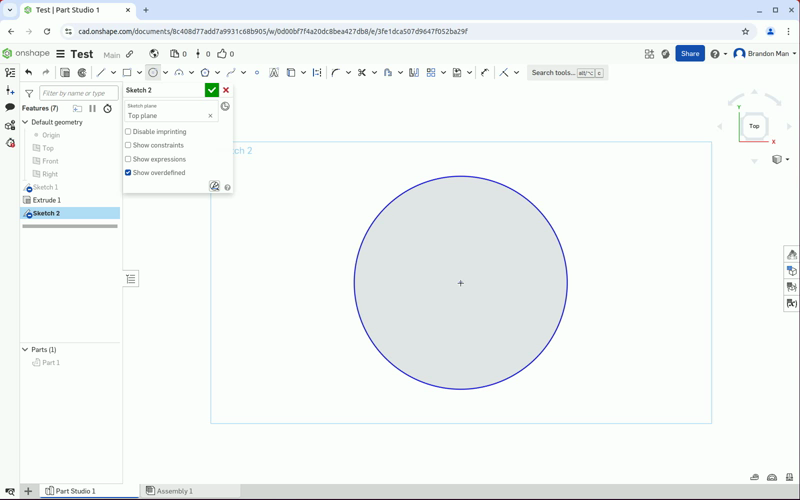
key_up(shift)
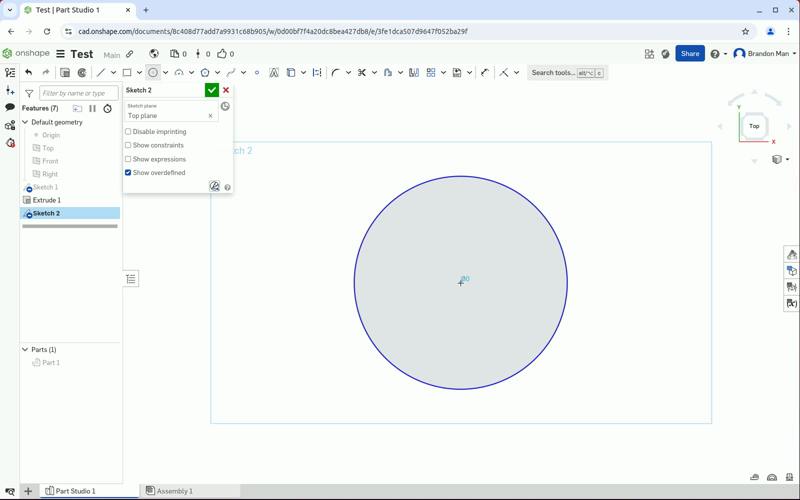
mouse_move(554, 282)
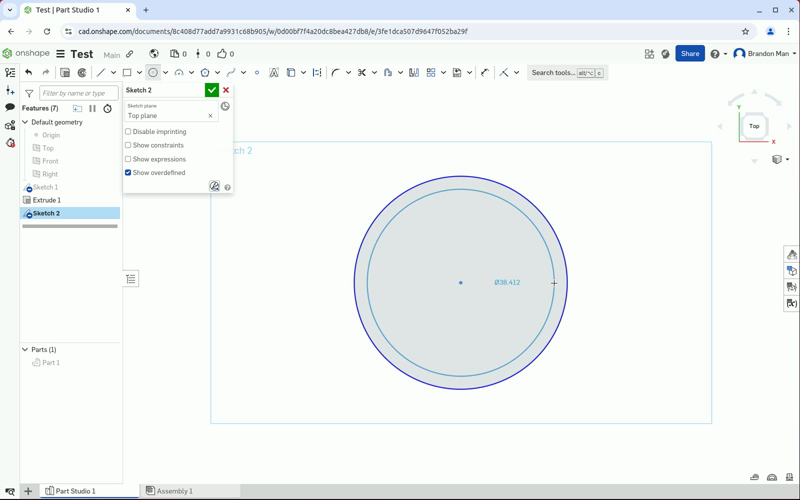
click(554, 282)
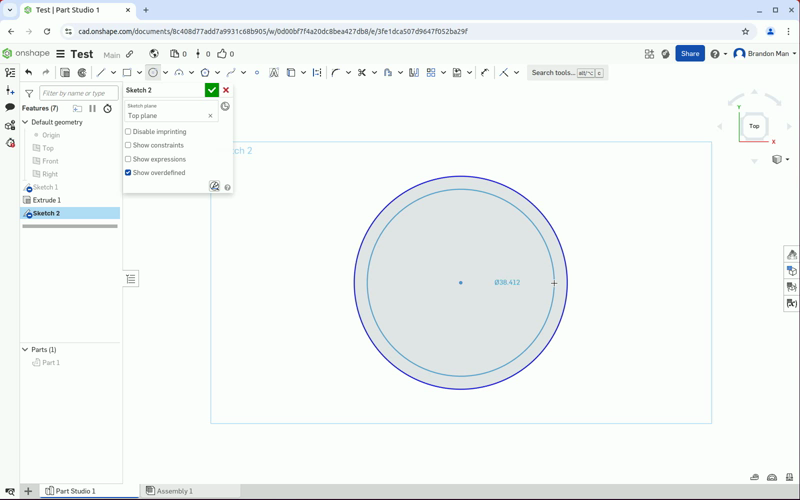
key(esc)
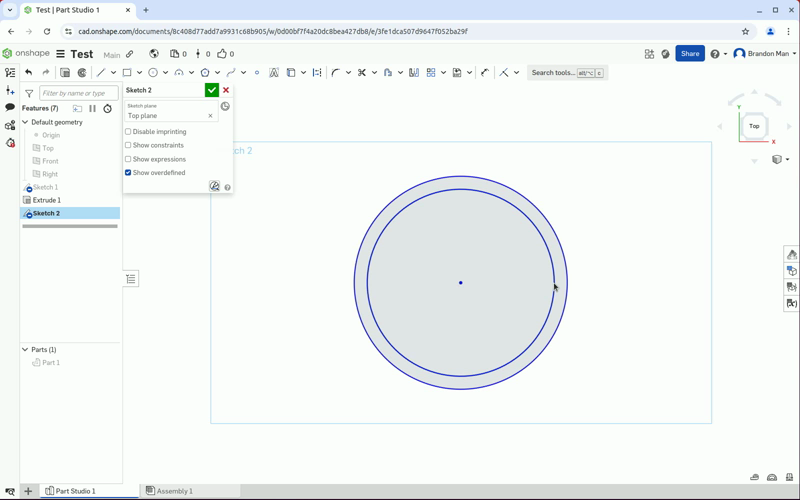
mouse_move(434, 379)
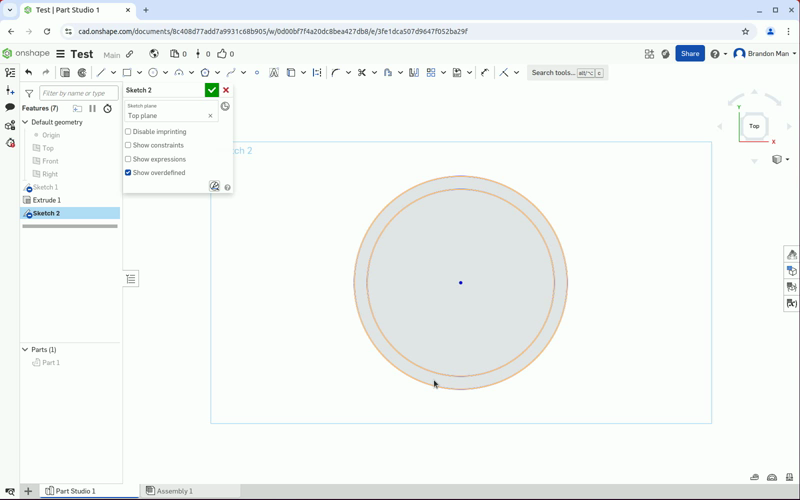
click(434, 379)
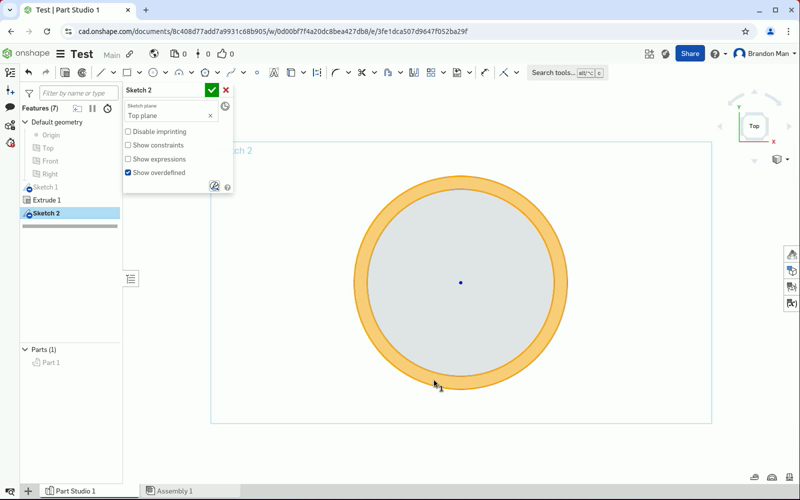
mouse_move(73, 352)
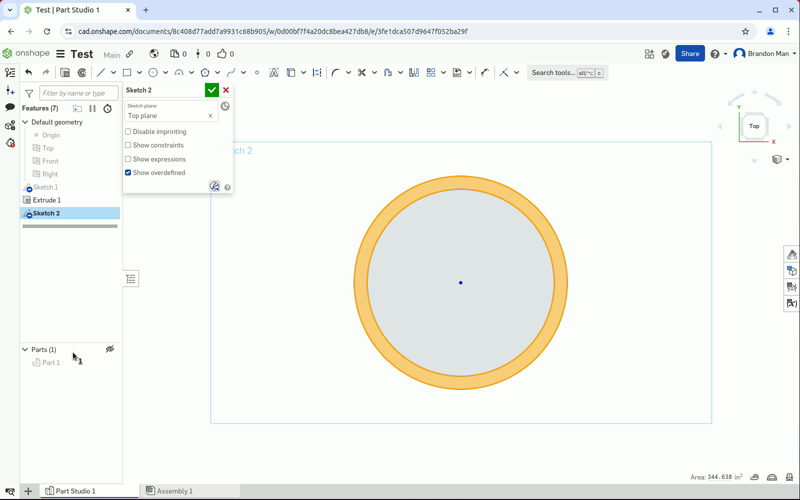
key(shift+y)
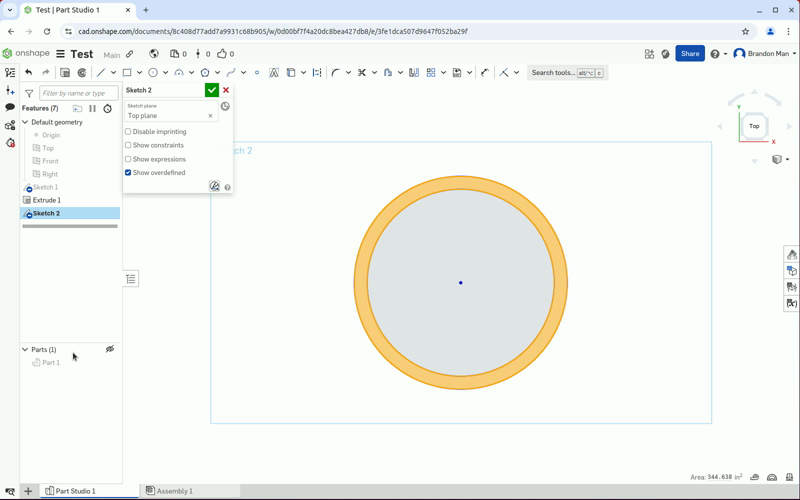
key(shift+e)
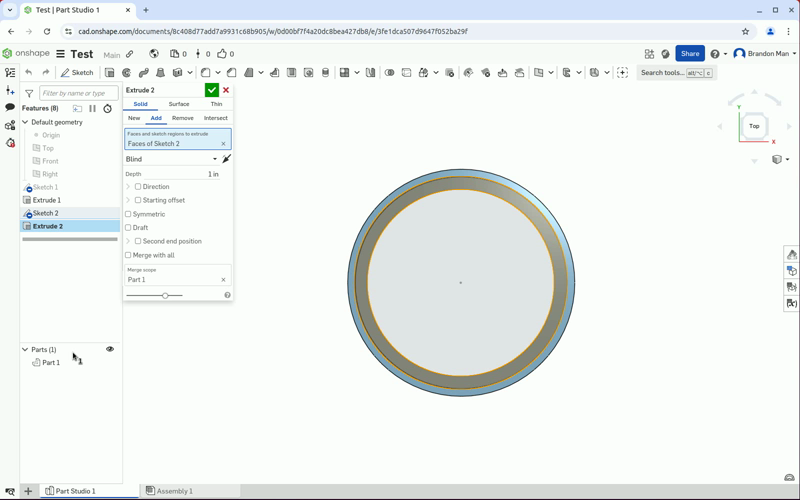
mouse_move(143, 106)
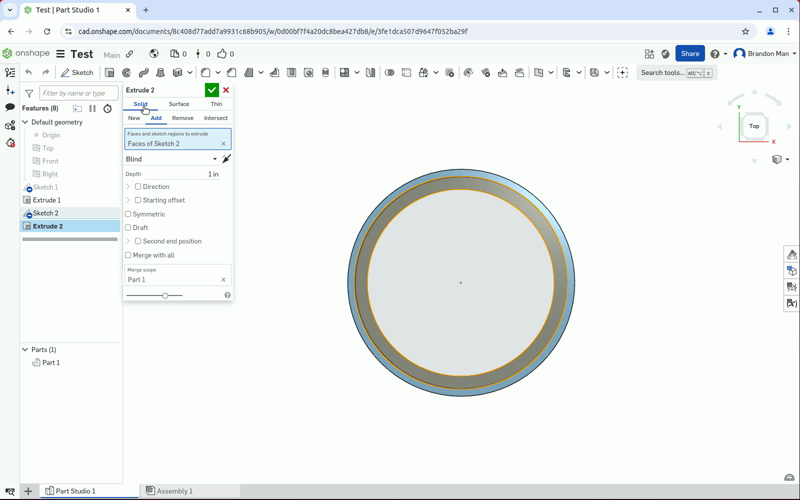
click(143, 106)
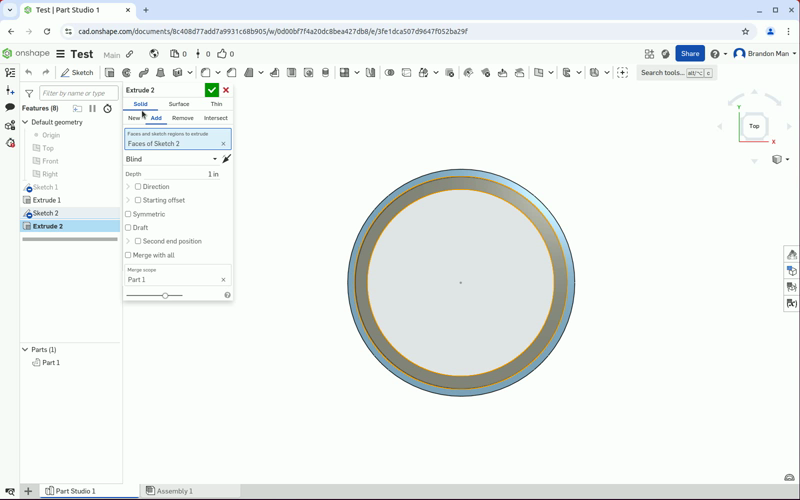
mouse_move(137, 120)
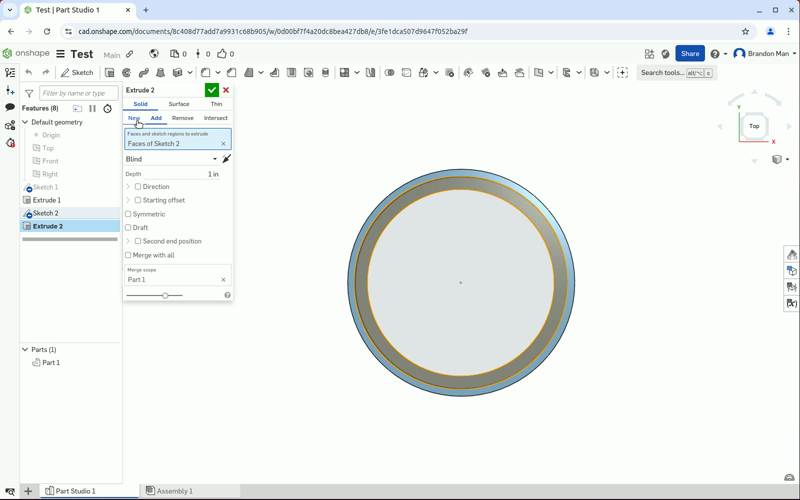
click(137, 120)
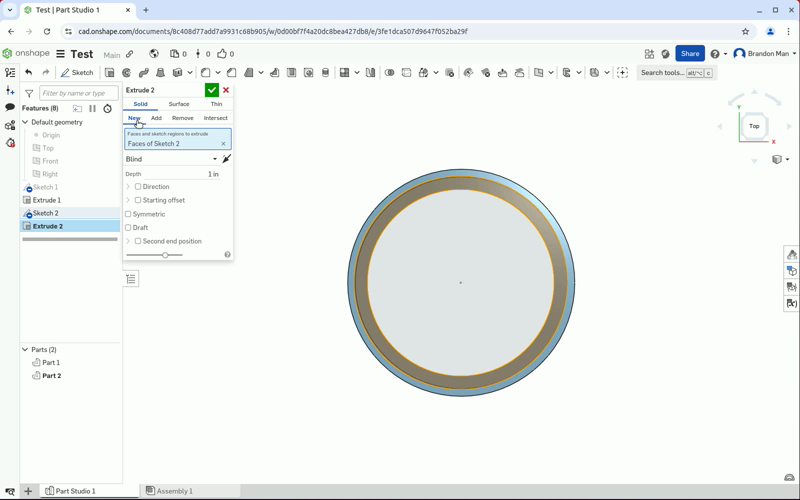
key(tab, 4)
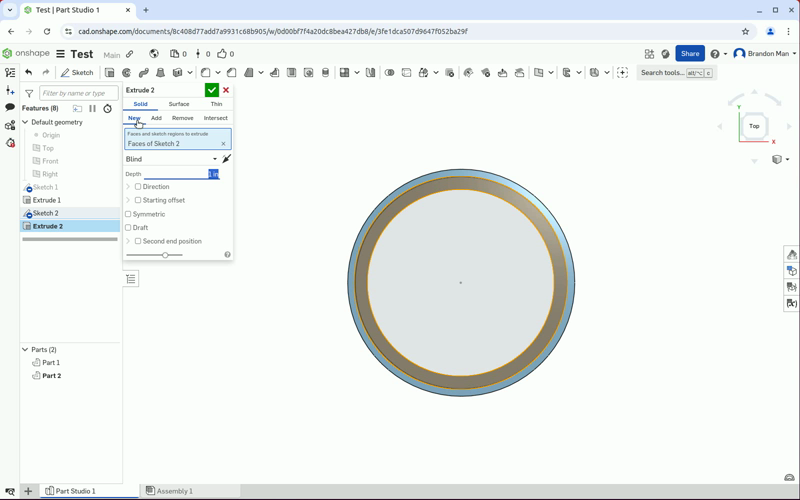
text(1.926)
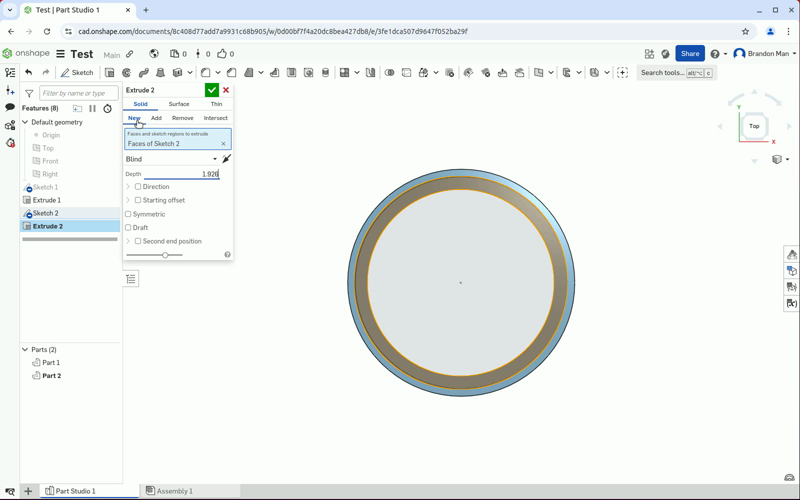
key(enter)
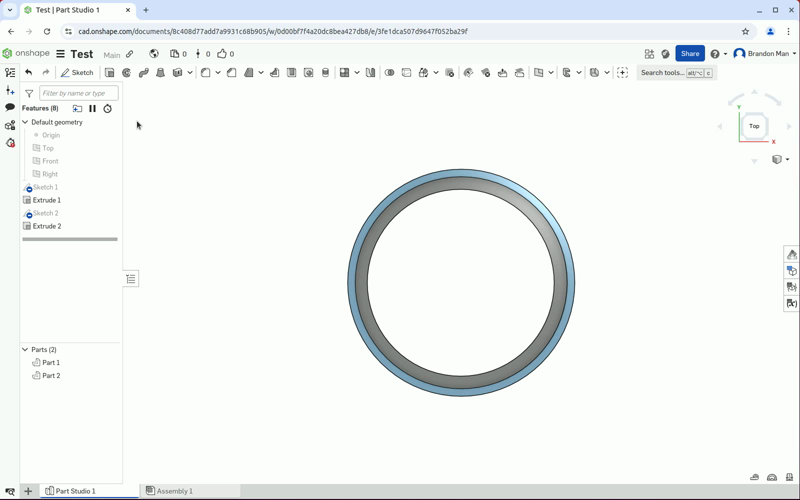
key(shift+h)
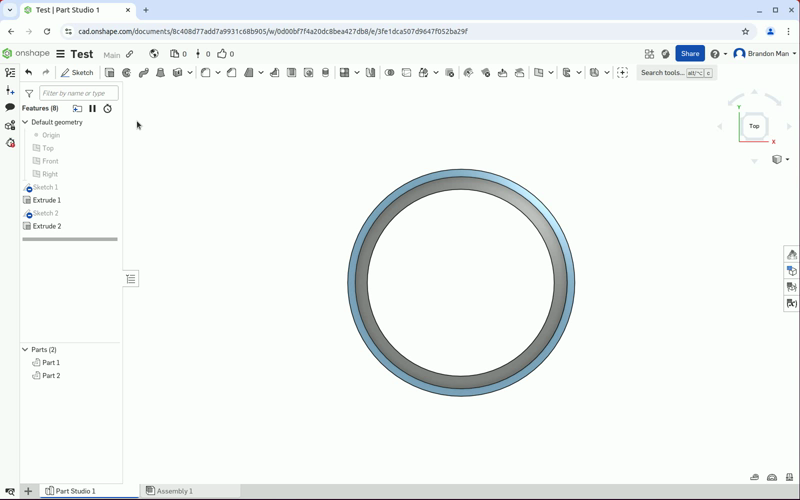
key(shift+h)
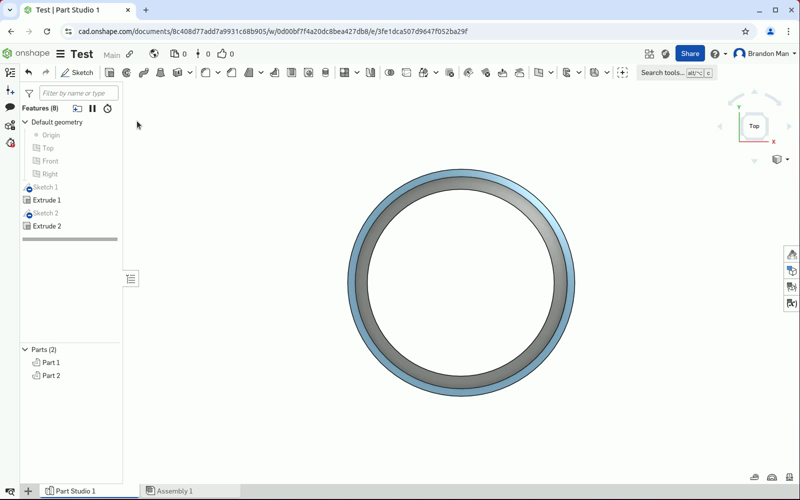
mouse_move(73, 189)
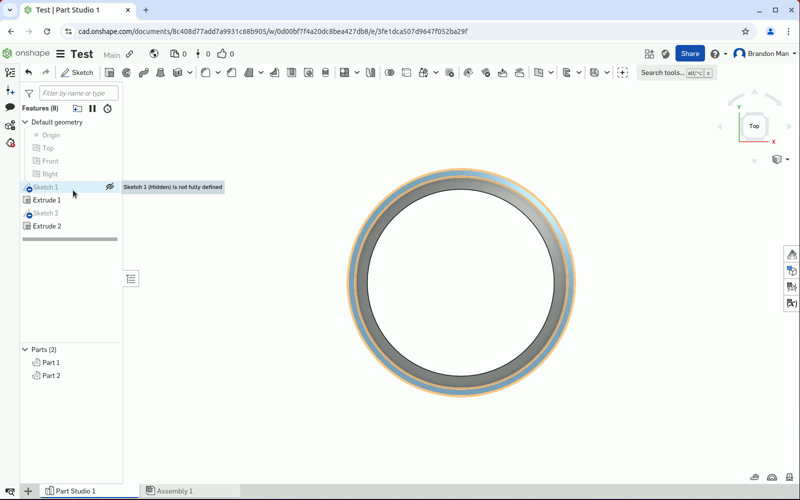
click(73, 189)
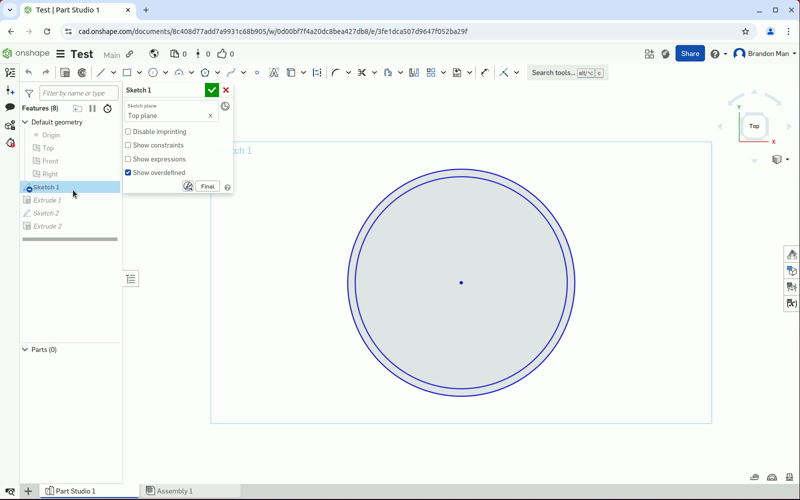
mouse_move(229, 92)
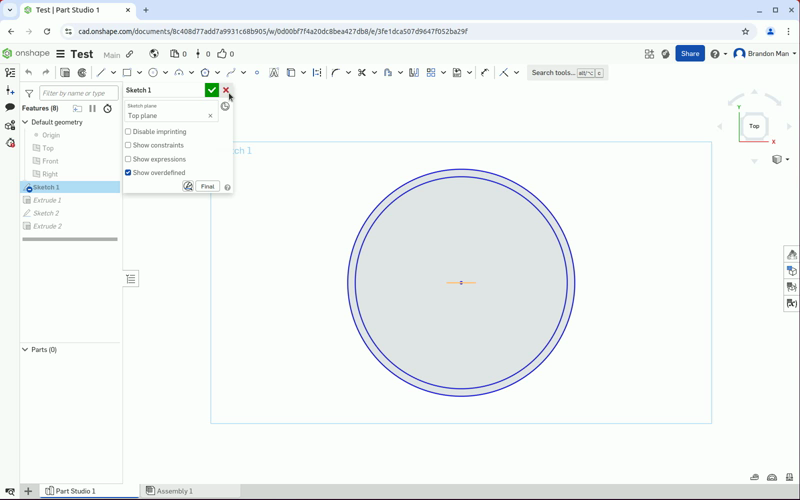
click(229, 92)
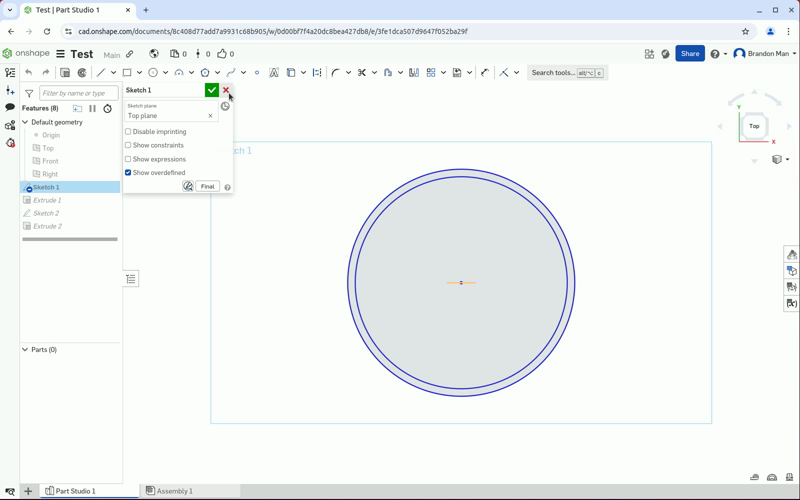
key(shift+s)
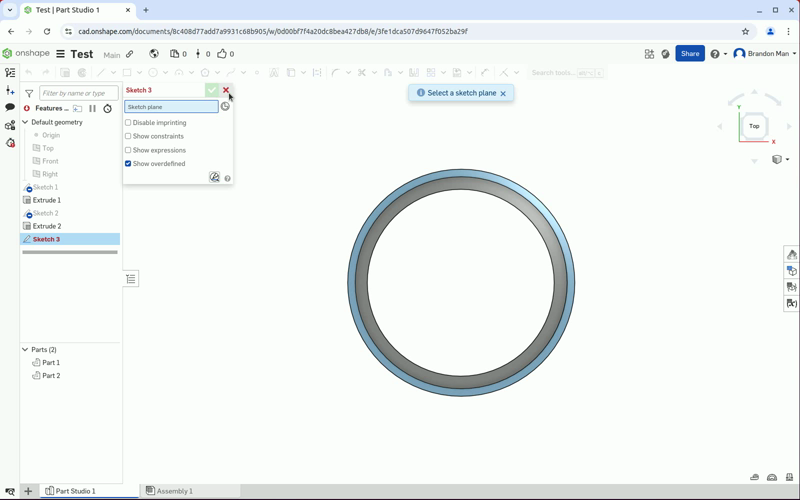
mouse_move(73, 150)
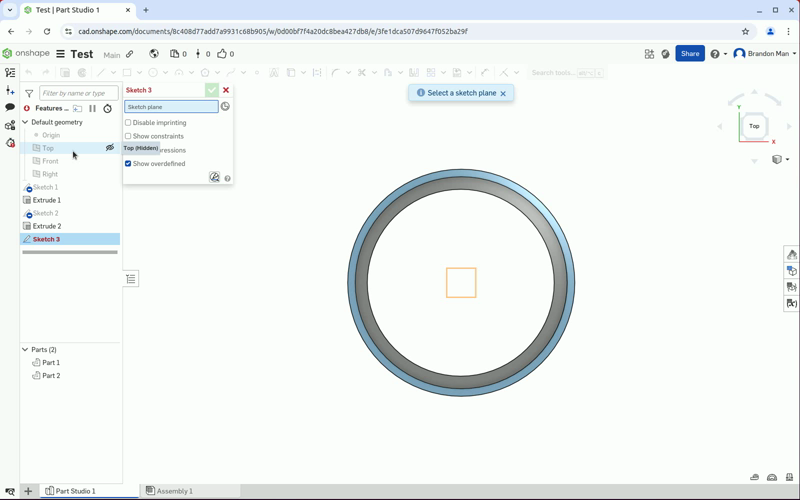
click(73, 150)
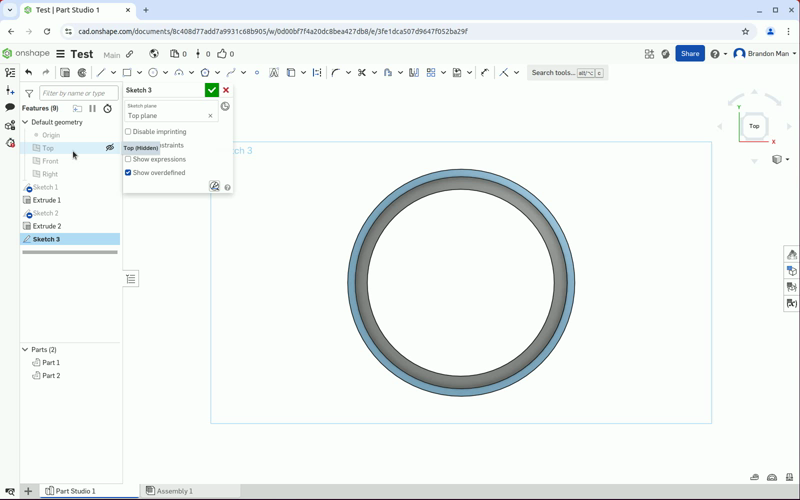
mouse_move(73, 352)
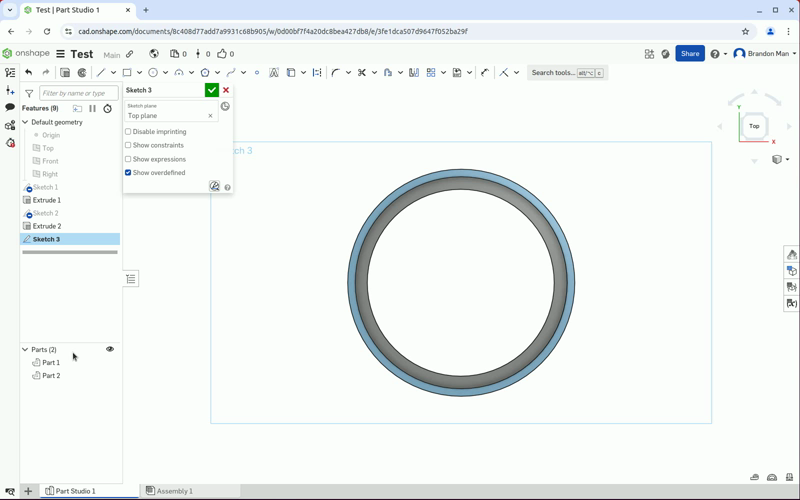
key(y)
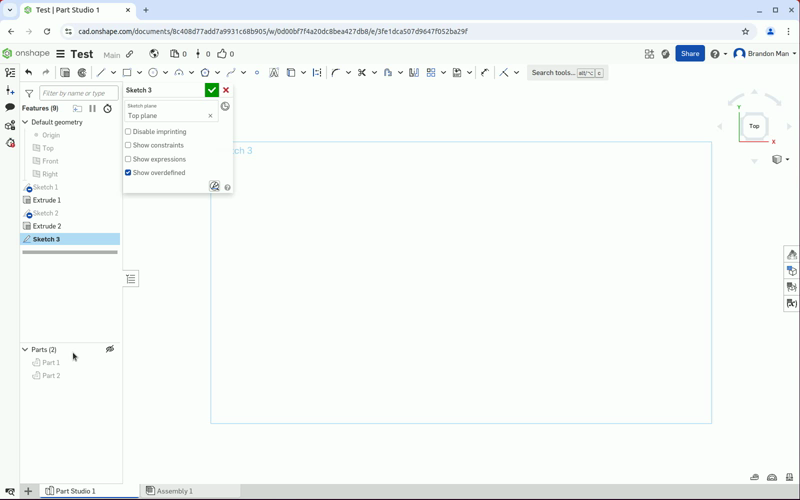
key(c)
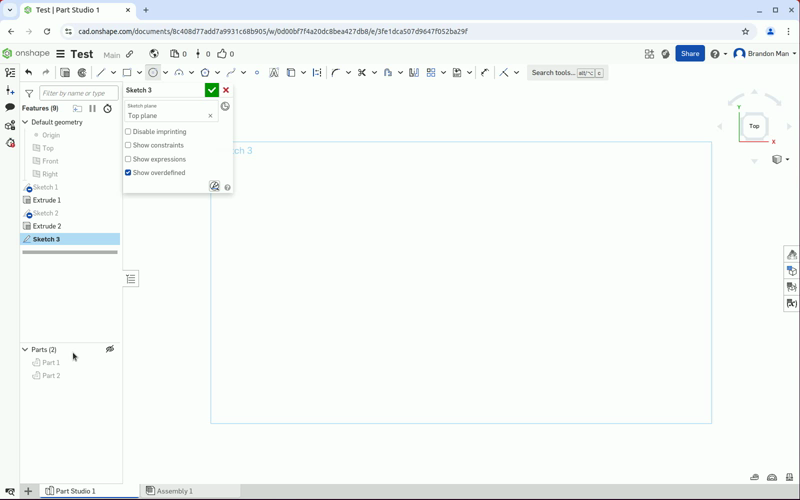
key_down(shift)
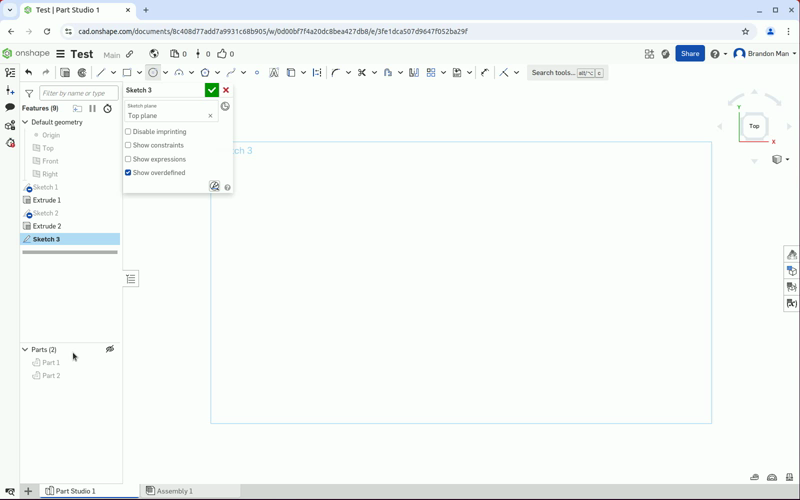
mouse_move(461, 282)
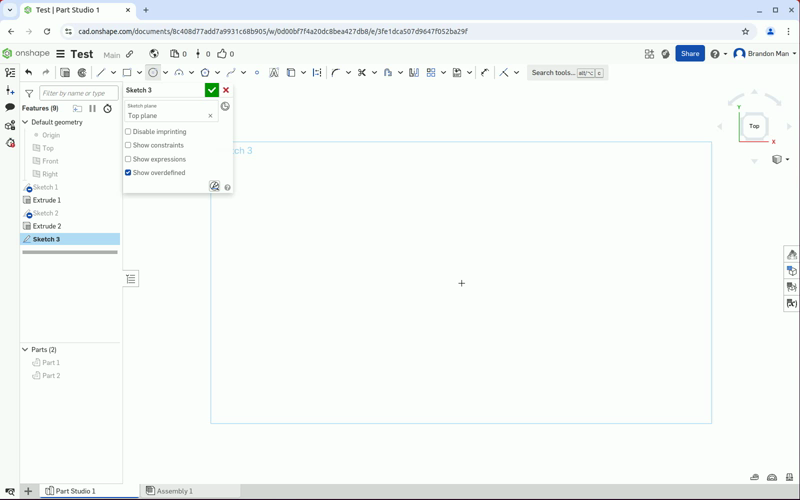
click(461, 282)
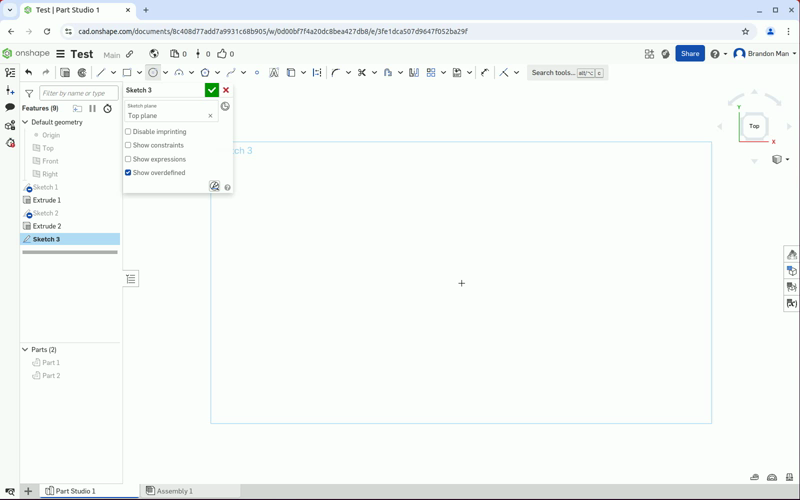
key_up(shift)
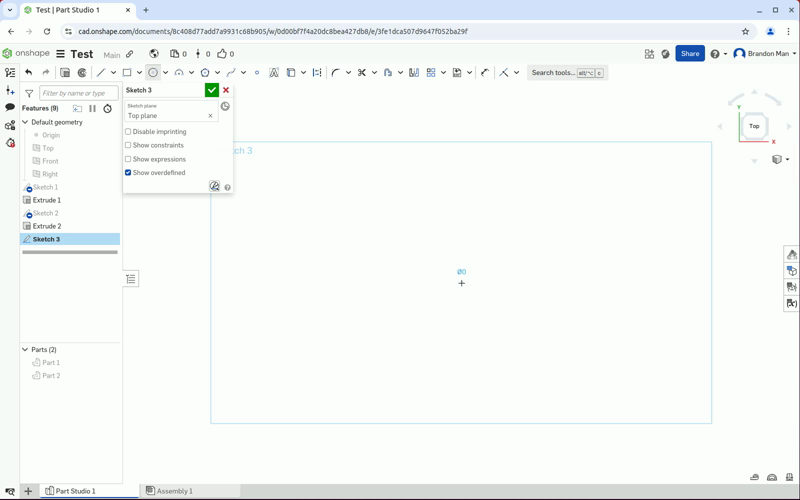
mouse_move(561, 282)
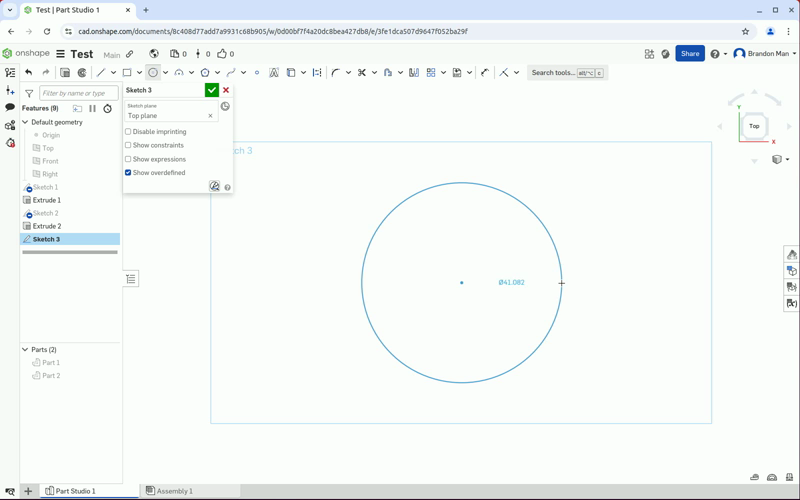
click(561, 282)
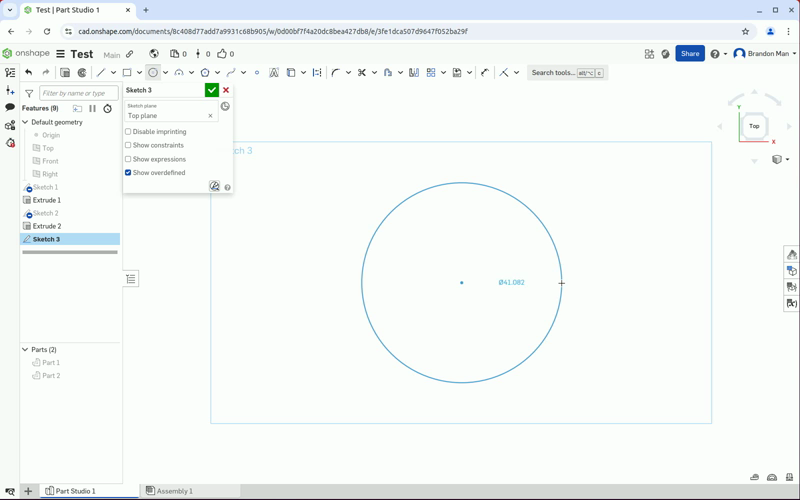
key(esc)
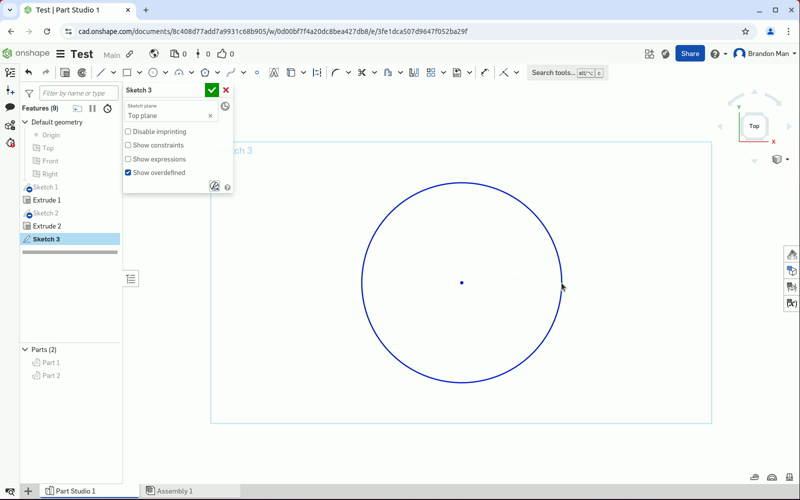
key(c)
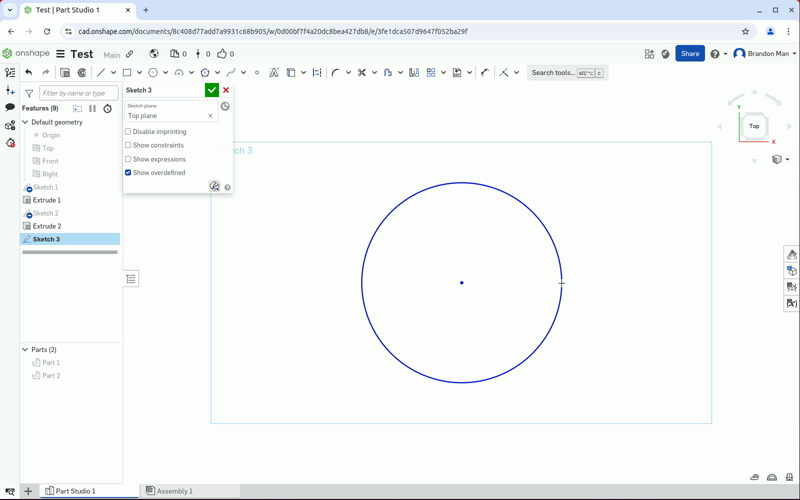
key_down(shift)
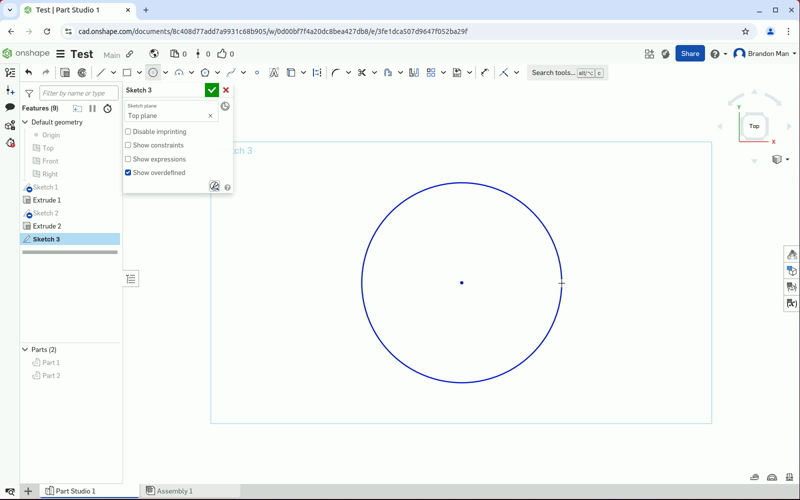
mouse_move(461, 282)
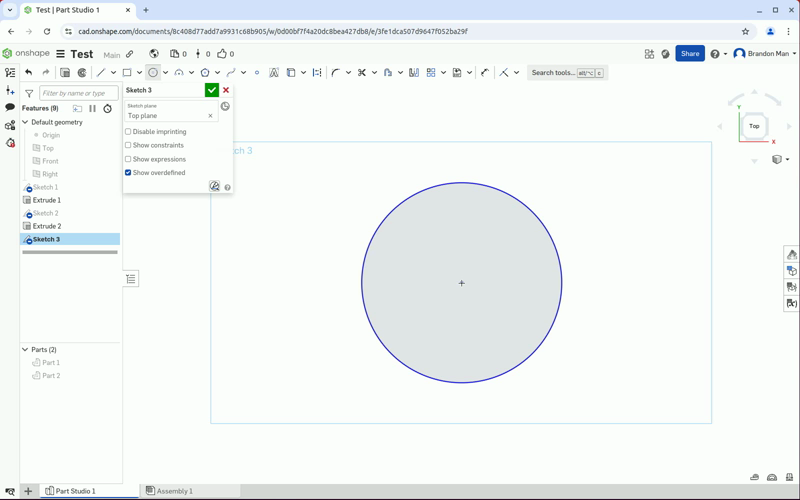
click(461, 282)
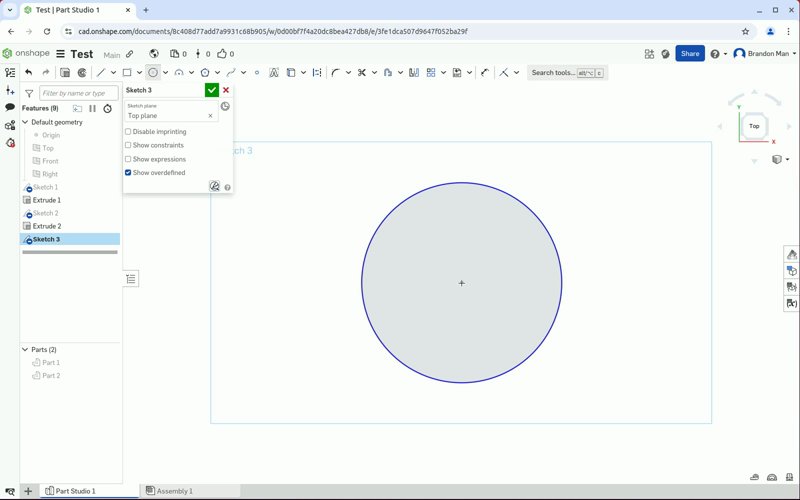
key_up(shift)
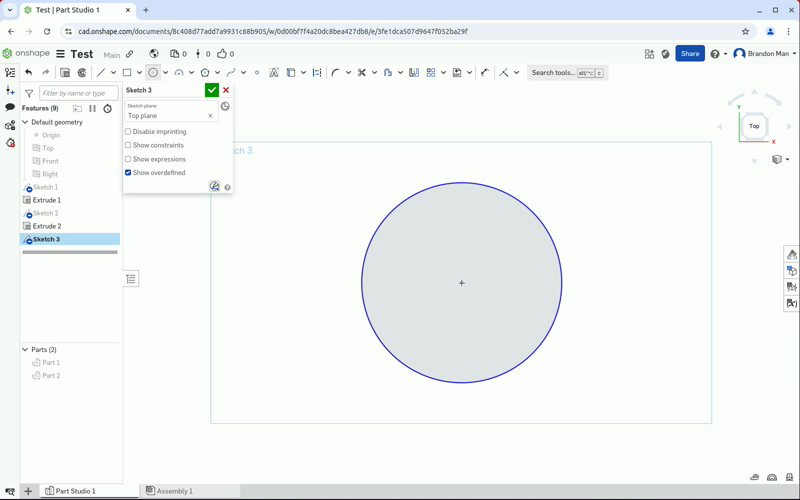
mouse_move(555, 282)
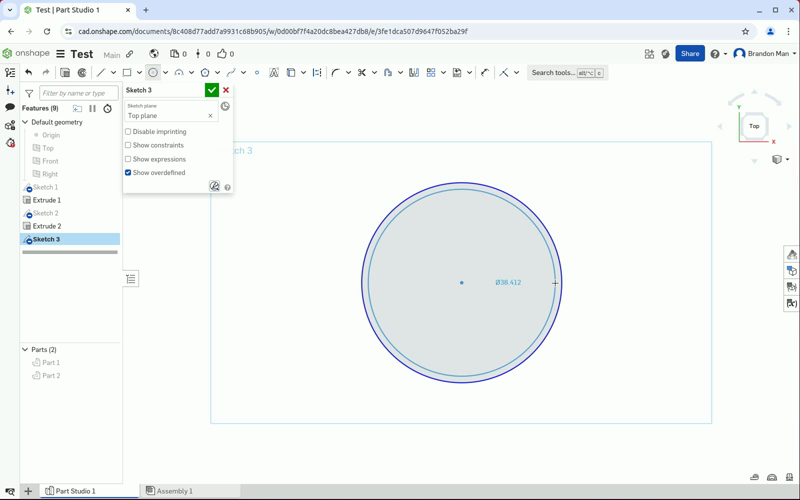
click(555, 282)
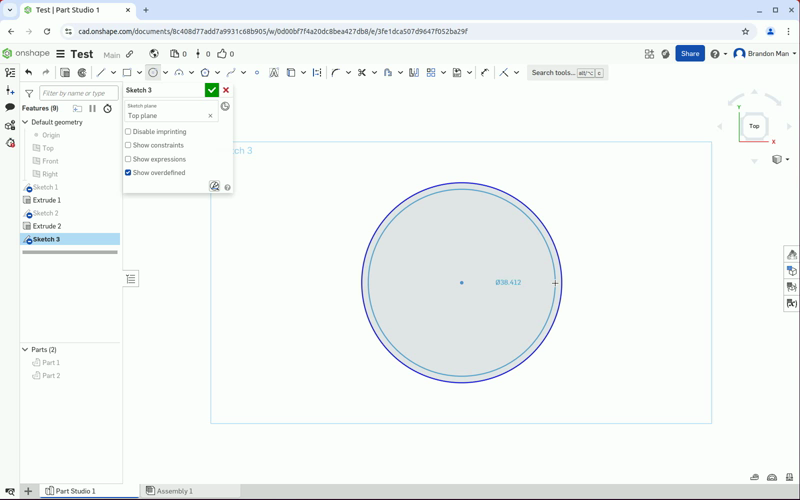
key(esc)
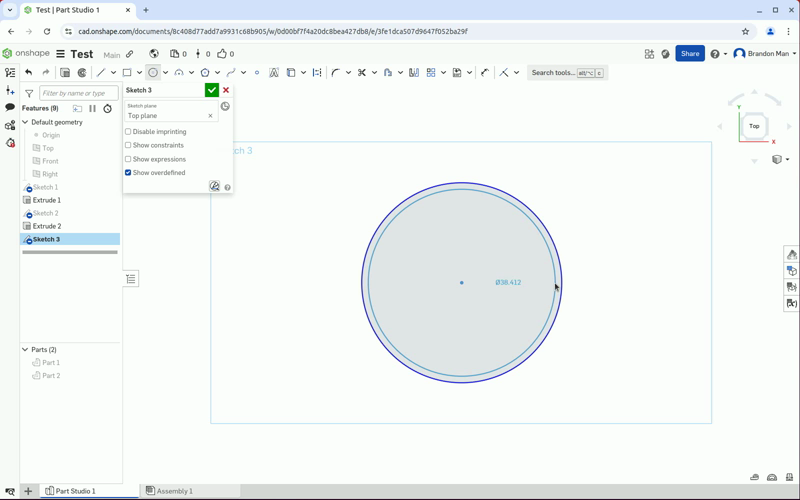
mouse_move(511, 199)
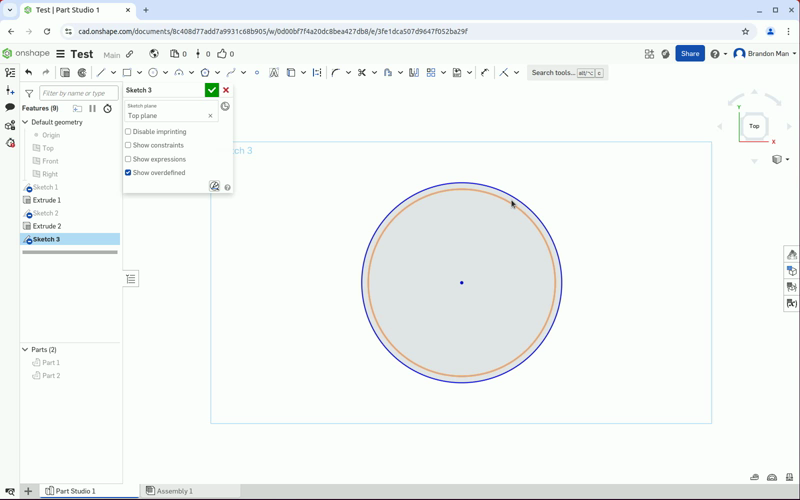
click(511, 199)
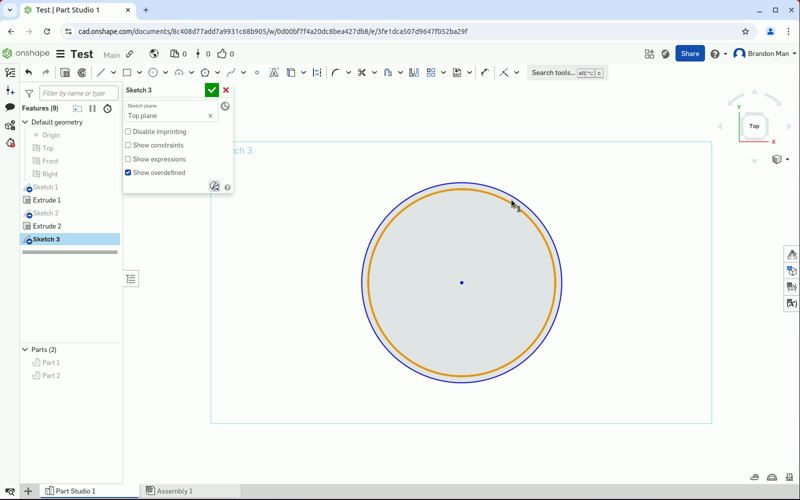
mouse_move(73, 352)
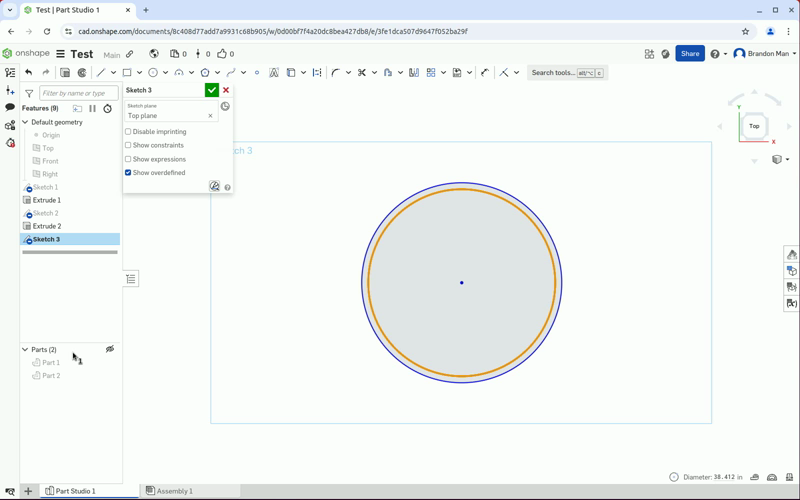
key(shift+y)
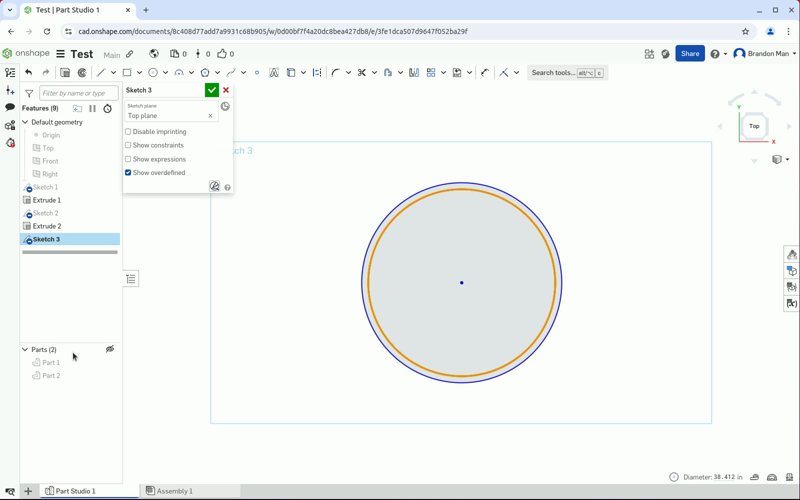
key(shift+e)
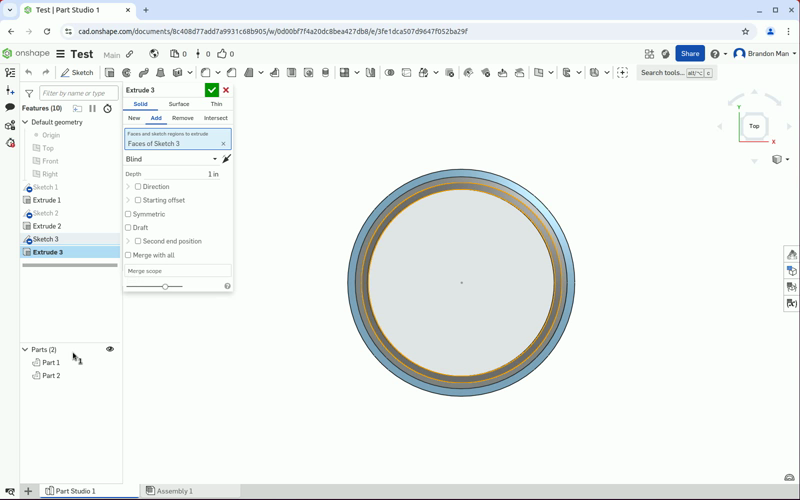
mouse_move(143, 106)
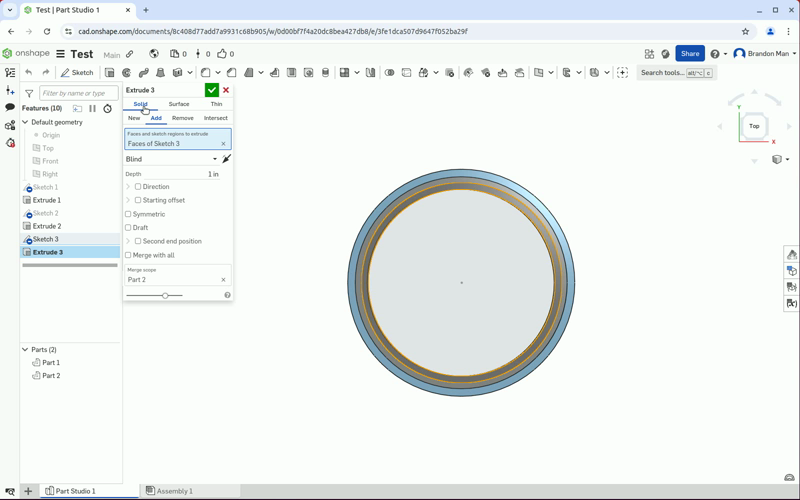
click(143, 106)
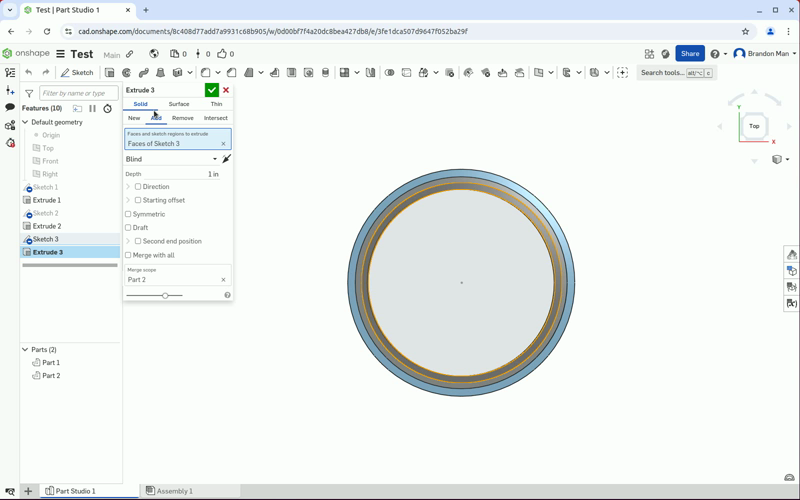
mouse_move(186, 120)
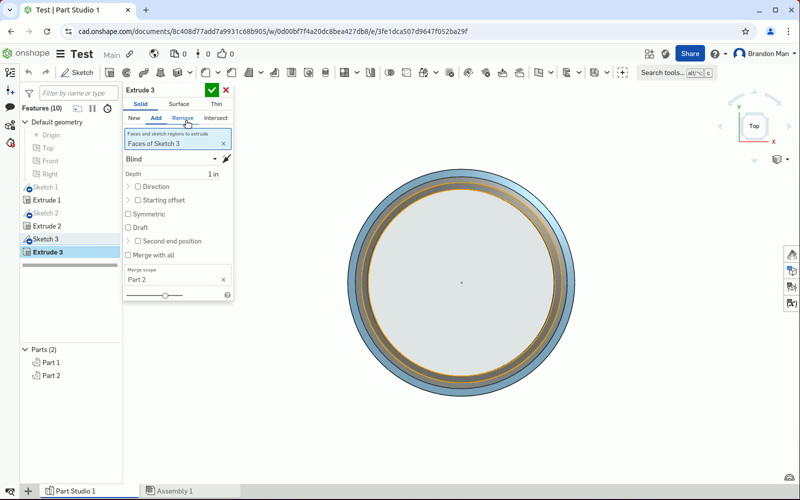
click(186, 120)
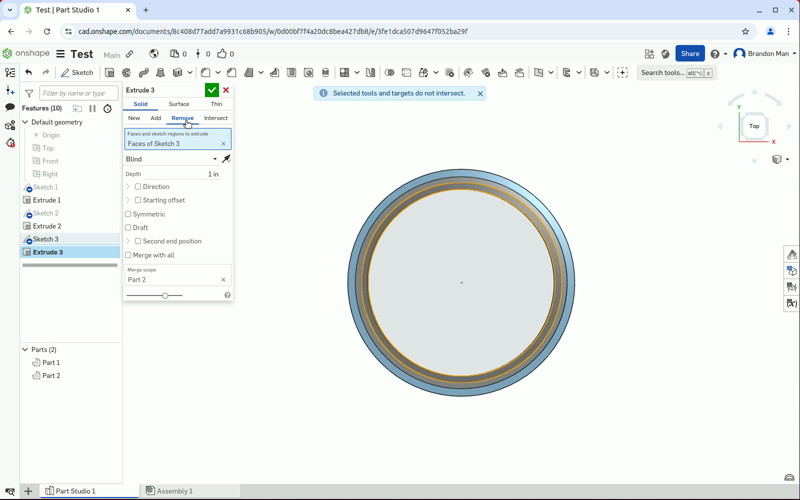
key(tab, 4)
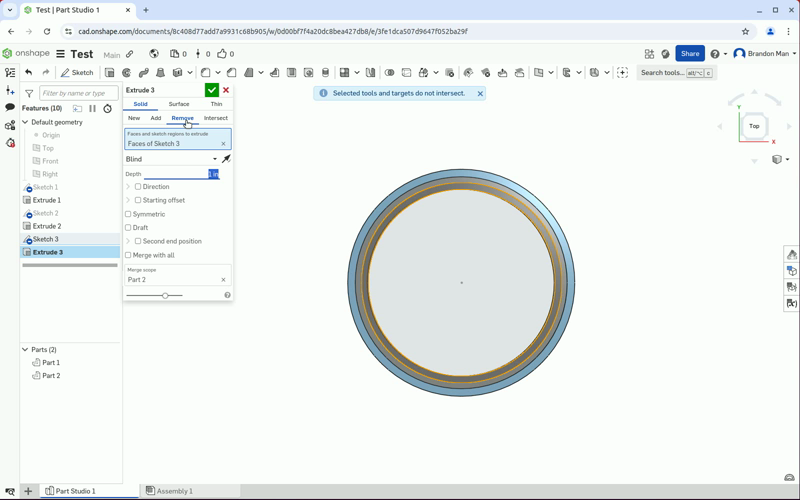
text(-1.444)
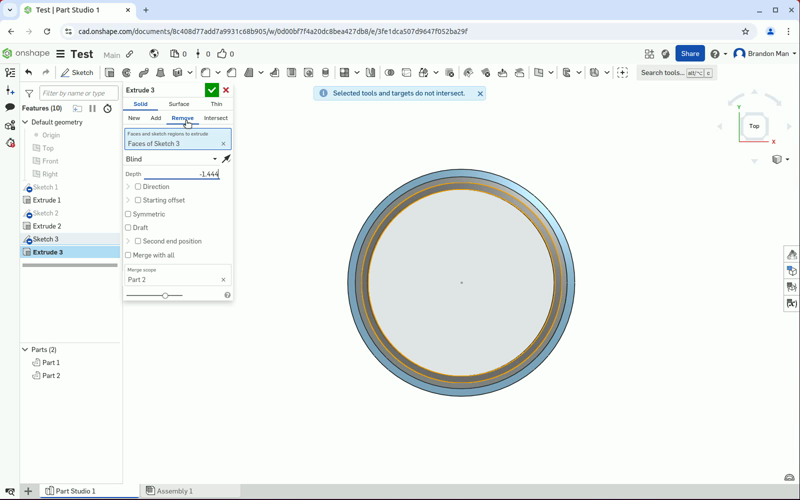
key(tab, 6)
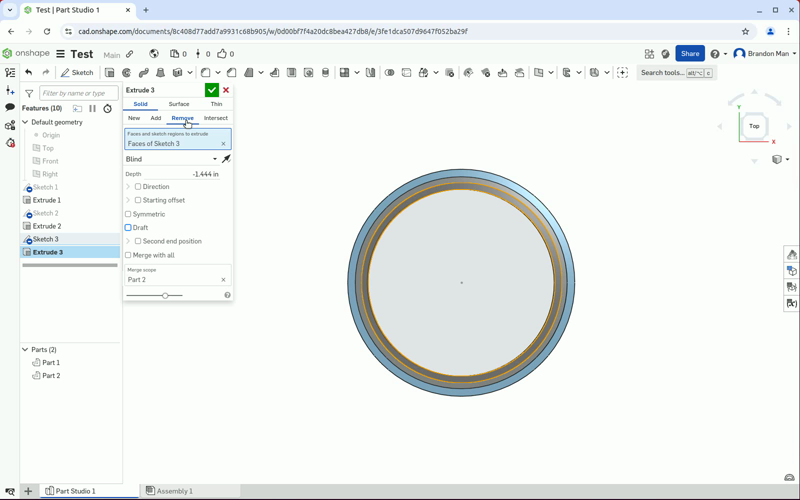
key(space)
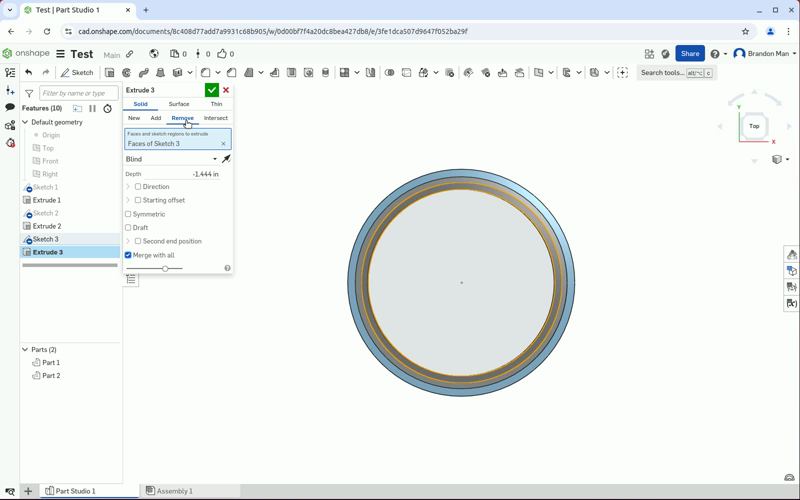
key(enter)
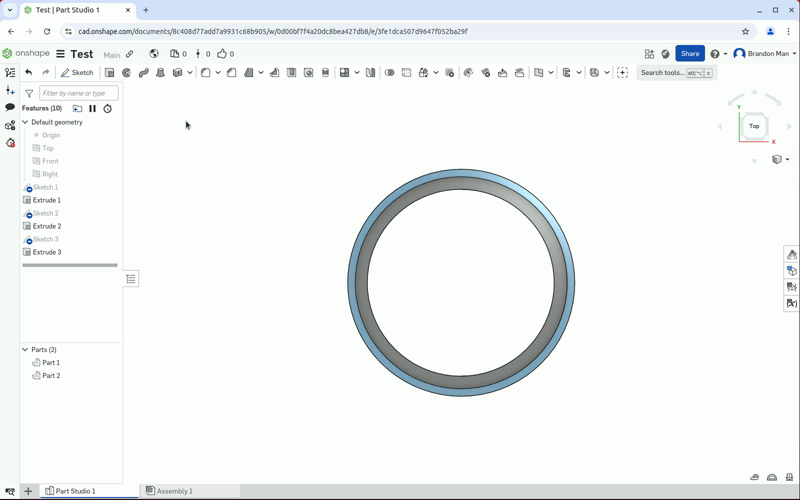
key(shift+h)
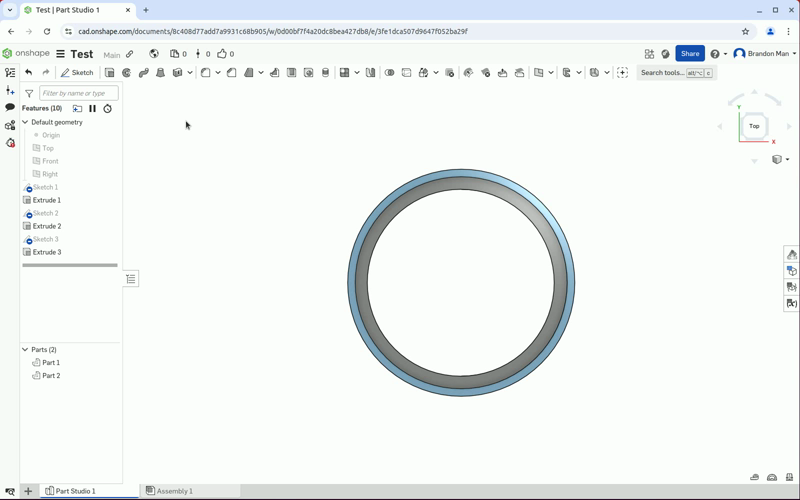
key(shift+h)
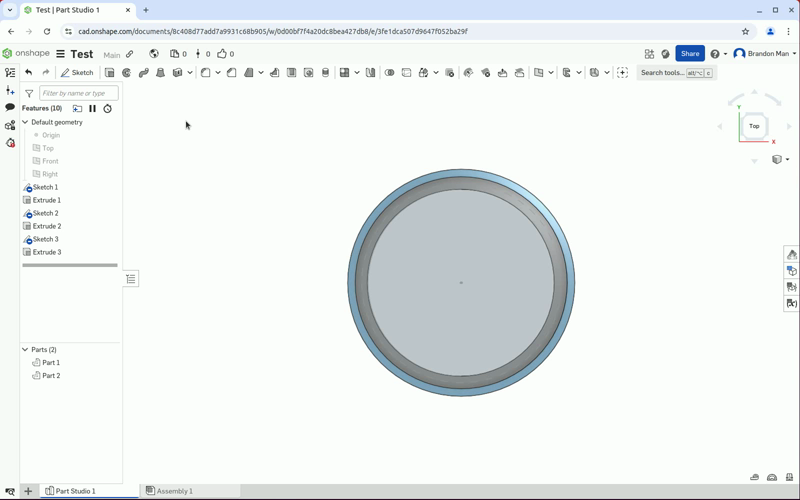
key(shift+7)
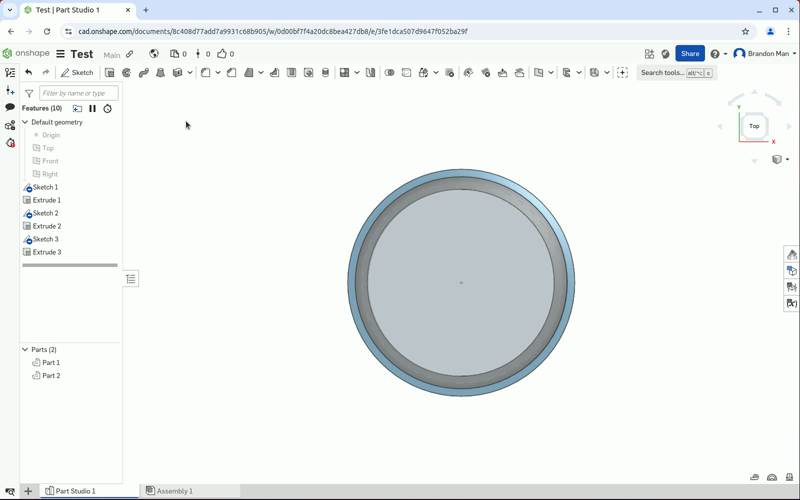
key(up, 3)
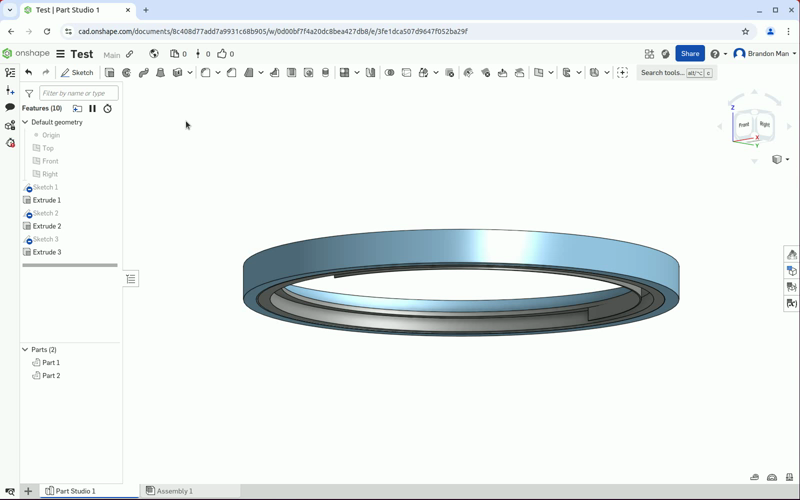
key(left, 3)
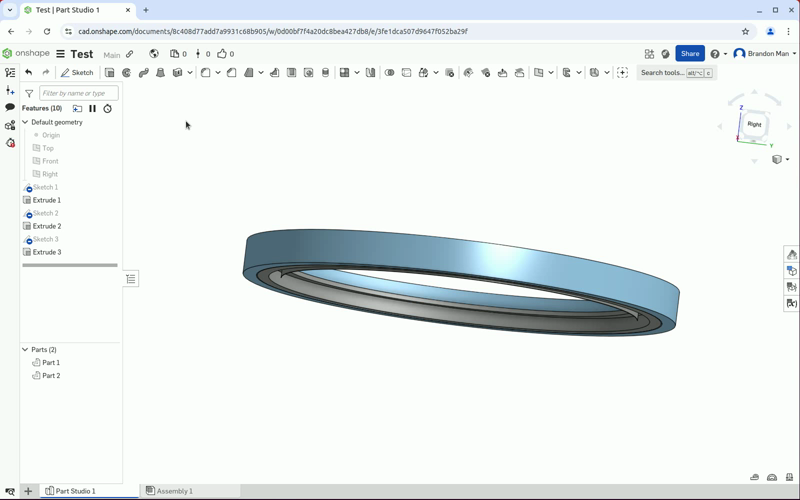
key(right, 3)
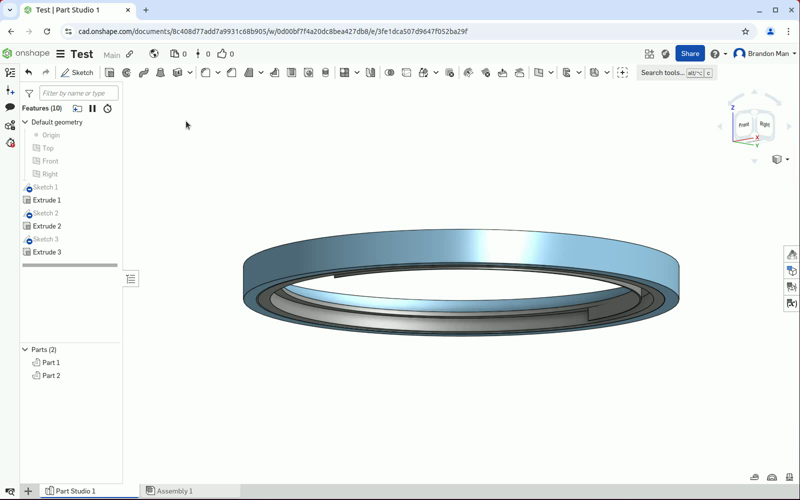
key(down, 3)
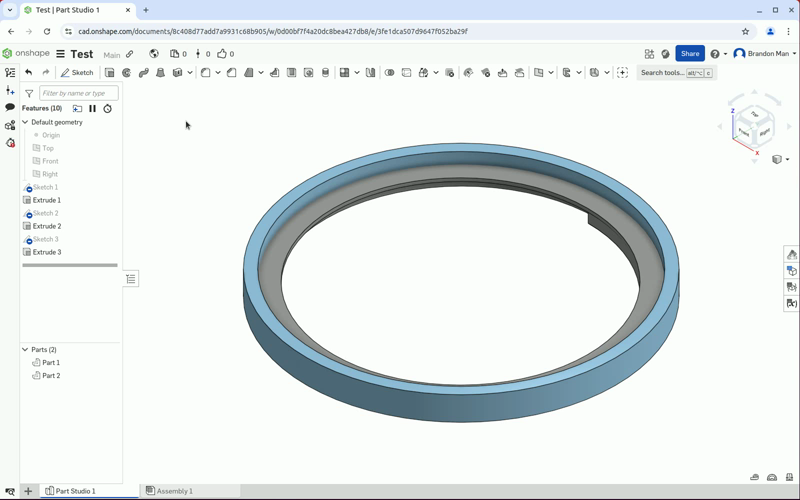
mouse_move(73, 189)
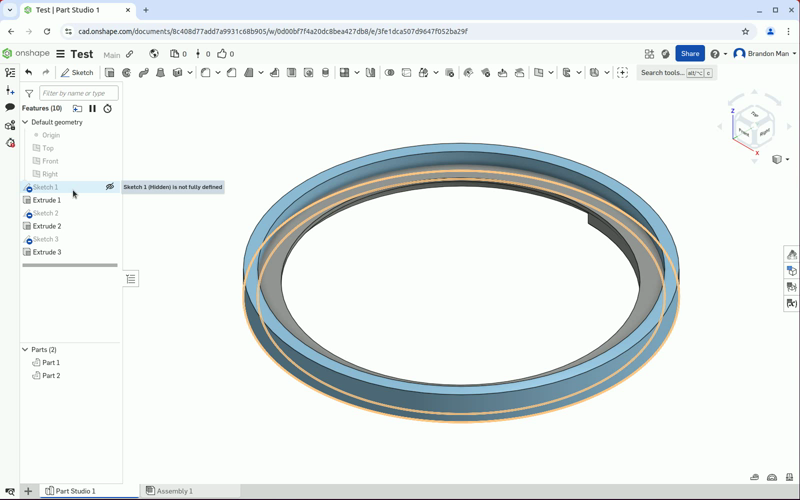
click(73, 189)